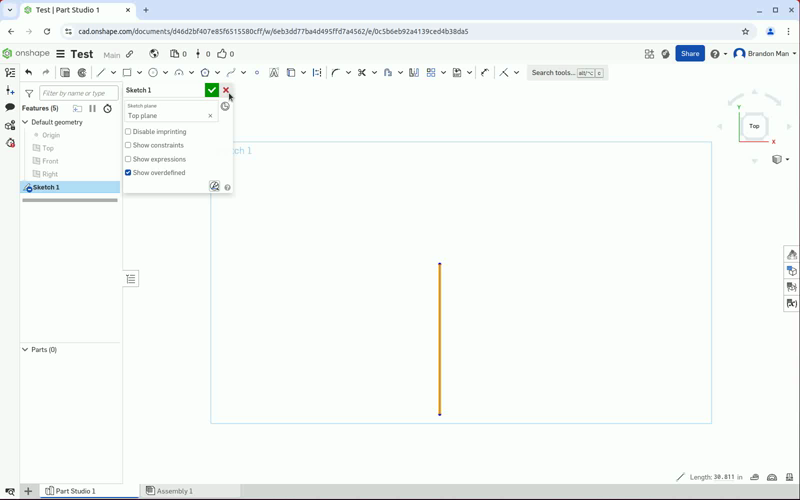
key(shift+h)
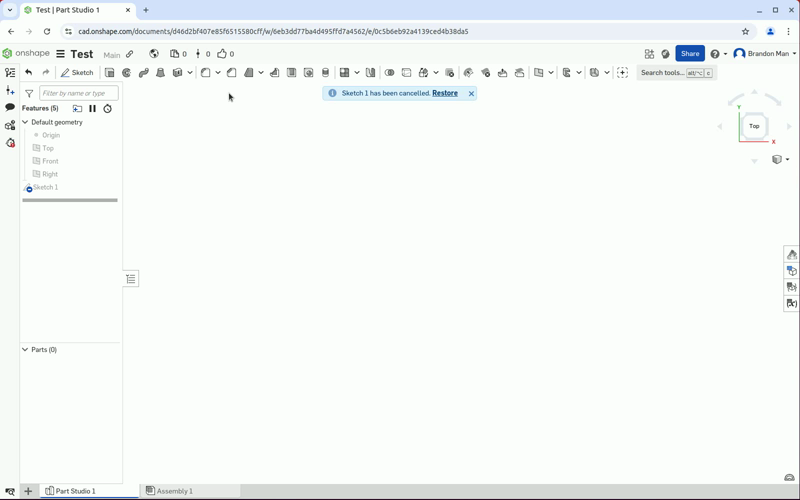
mouse_move(73, 352)
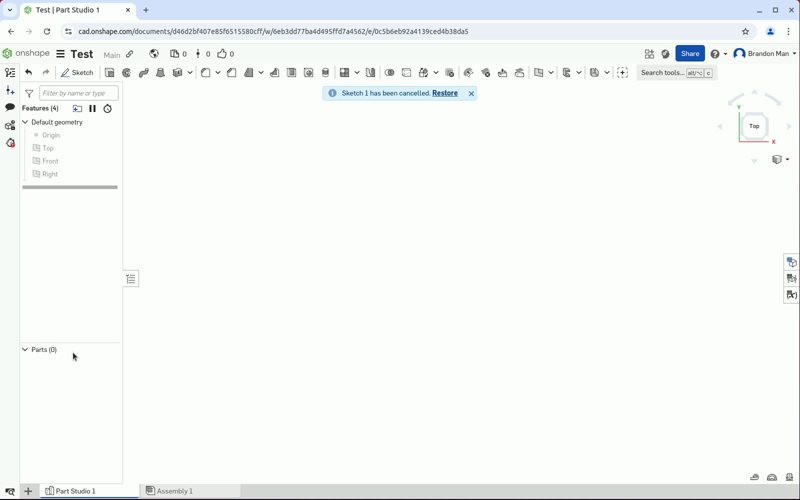
key(y)
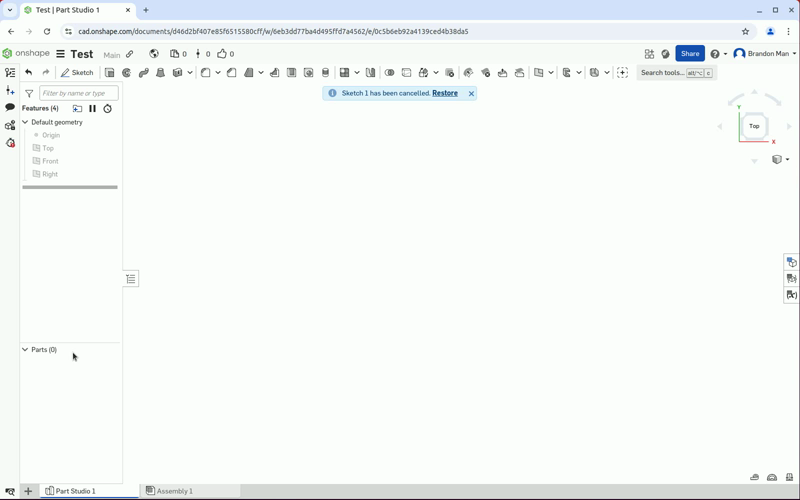
key(shift+p)
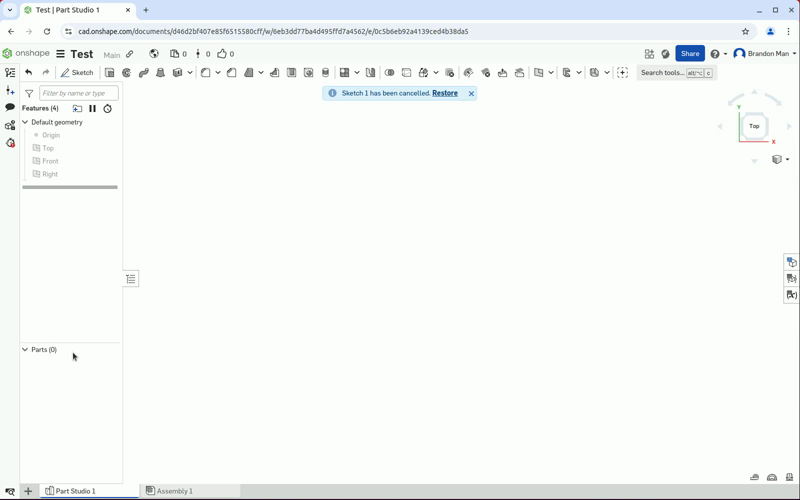
key(space)
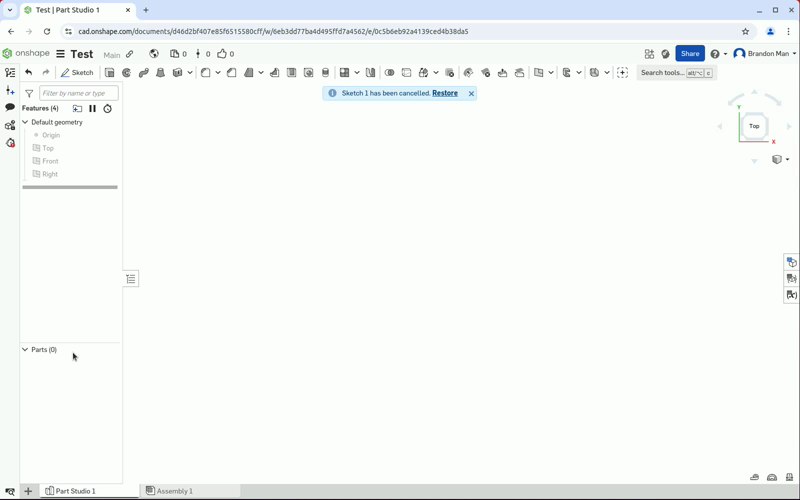
key_down(shift)
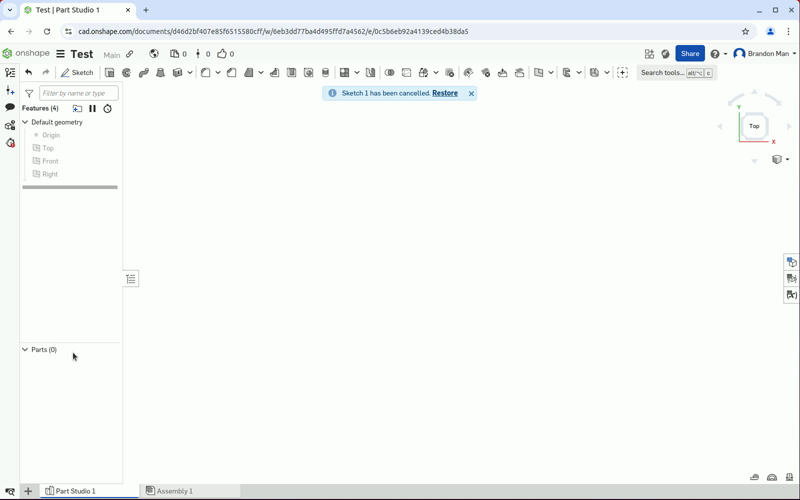
key(up)
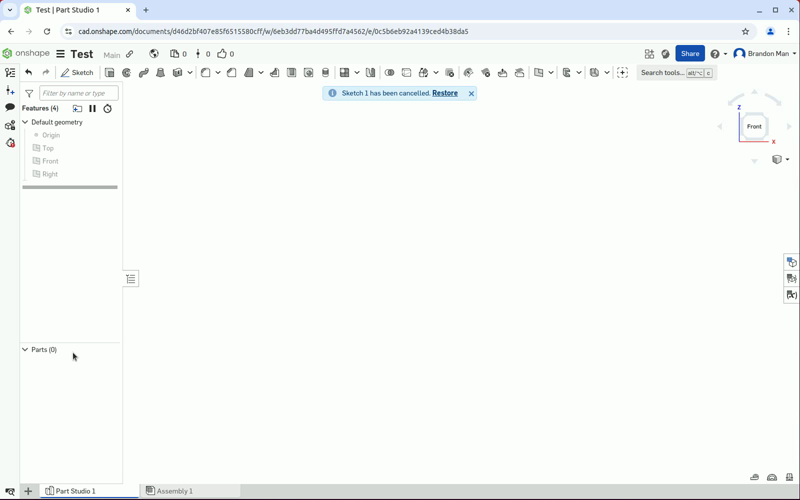
key_up(shift)
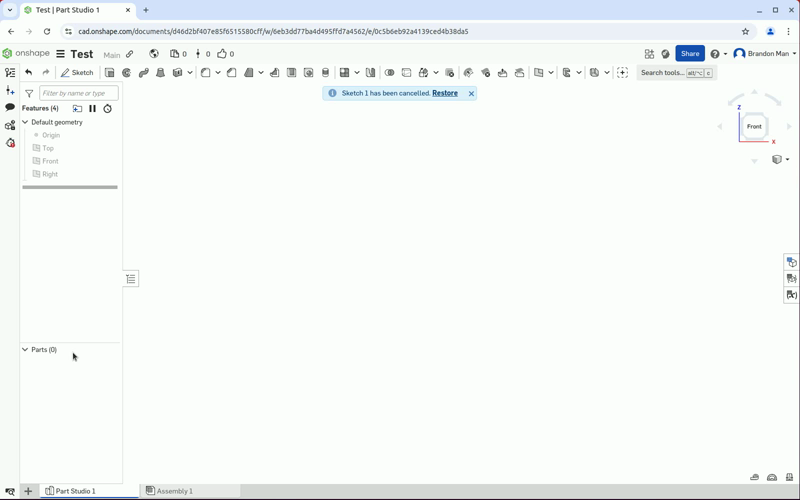
mouse_move(73, 352)
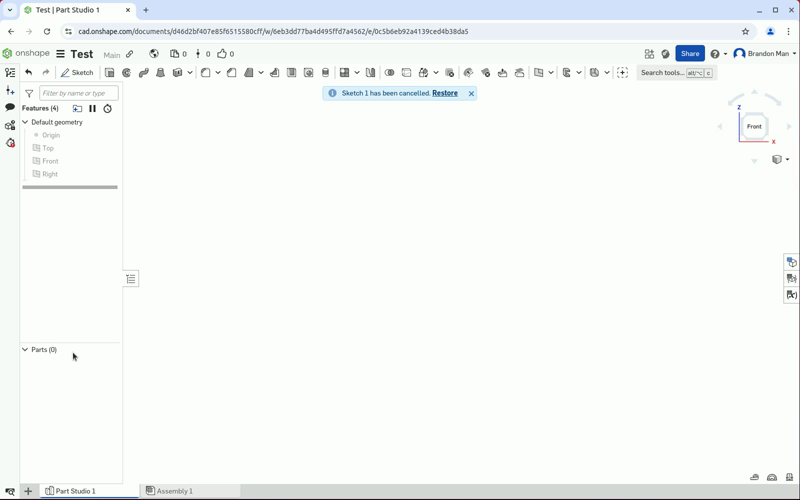
key(shift+y)
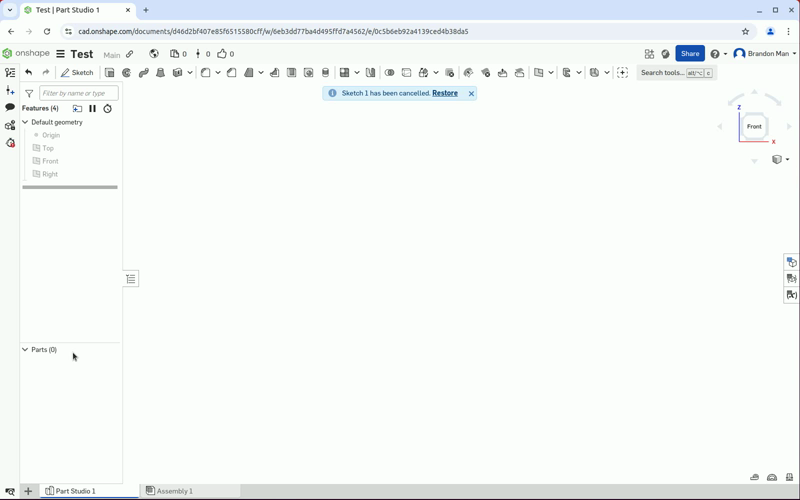
key(shift+s)
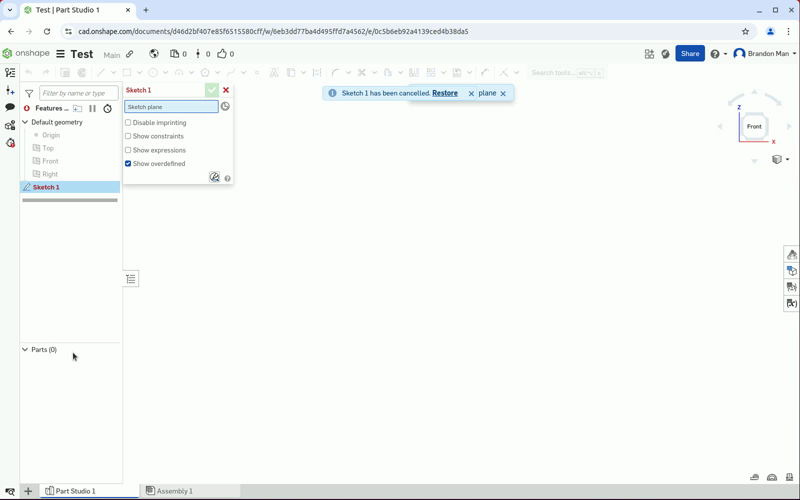
mouse_move(73, 163)
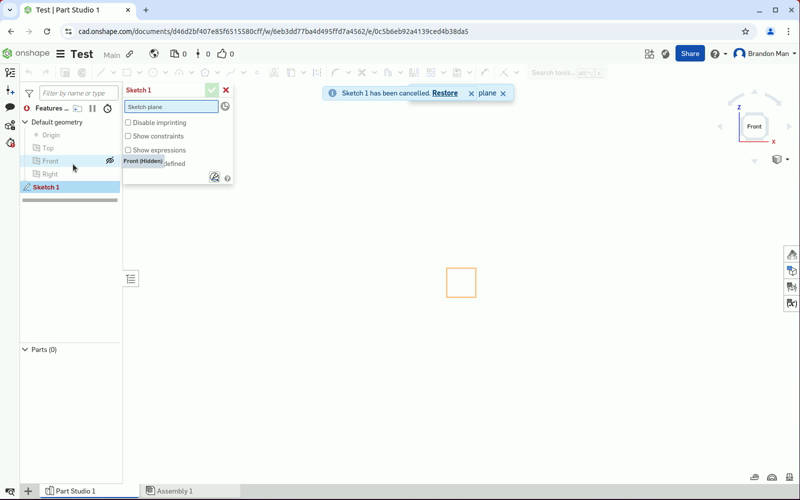
click(73, 163)
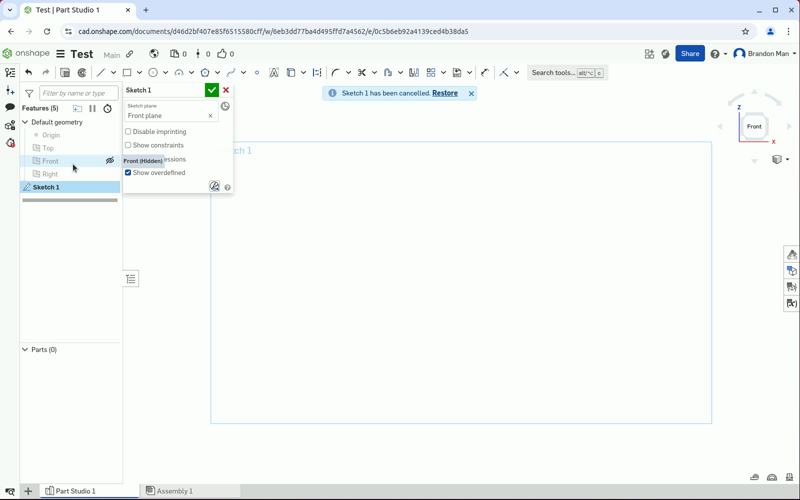
mouse_move(73, 352)
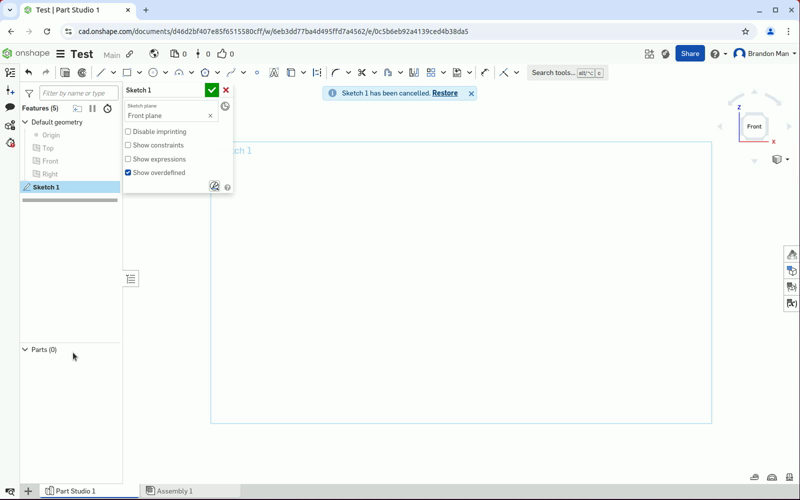
key(y)
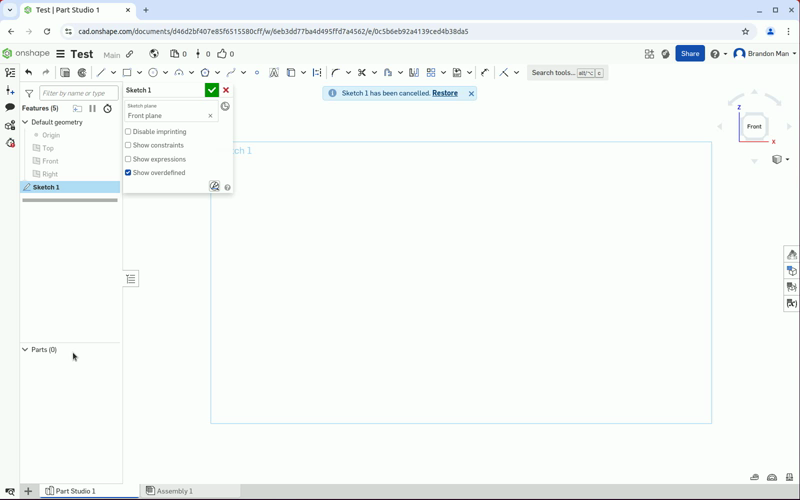
key(c)
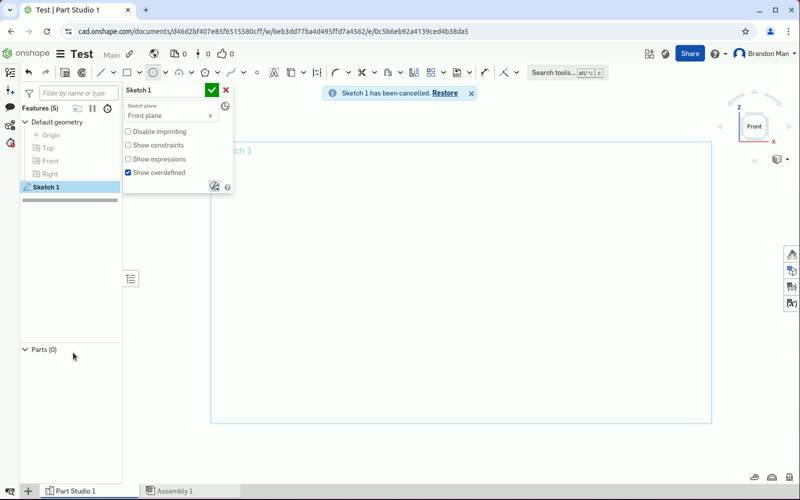
key_down(shift)
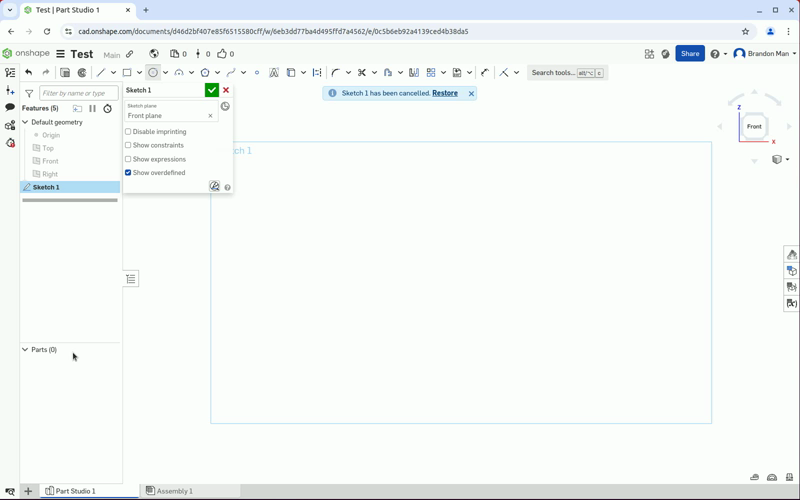
mouse_move(460, 282)
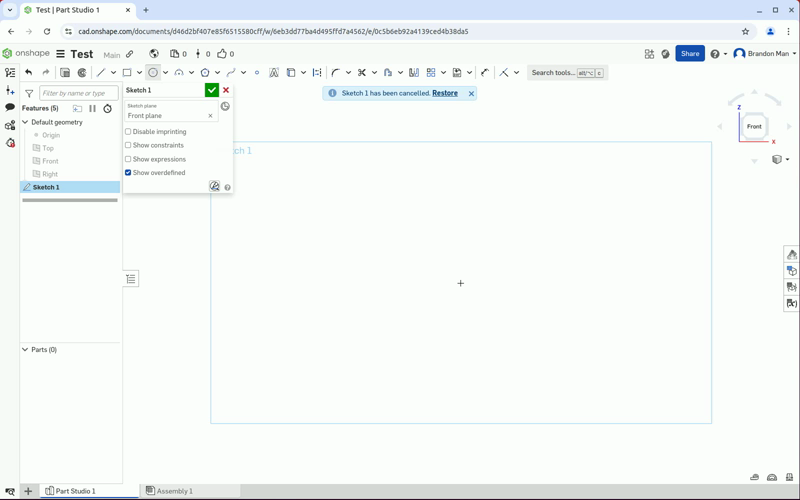
click(460, 282)
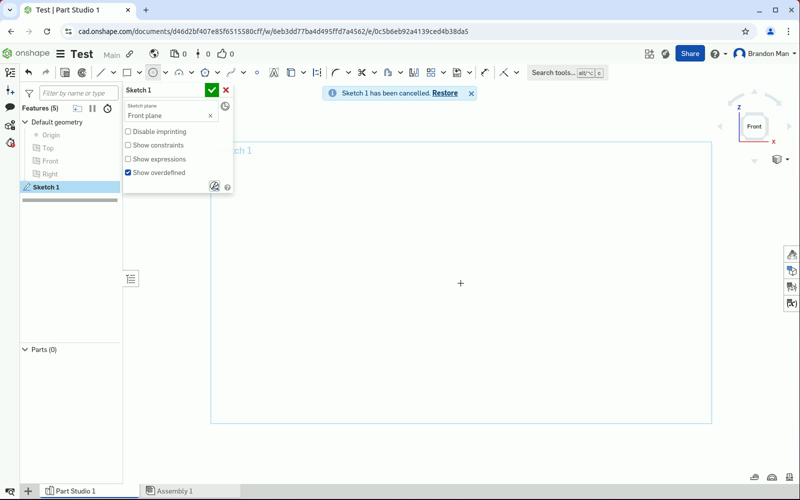
key_up(shift)
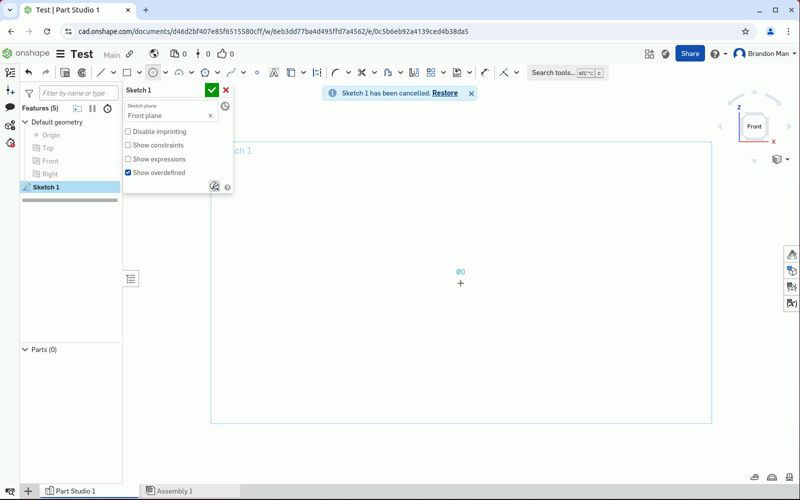
mouse_move(505, 282)
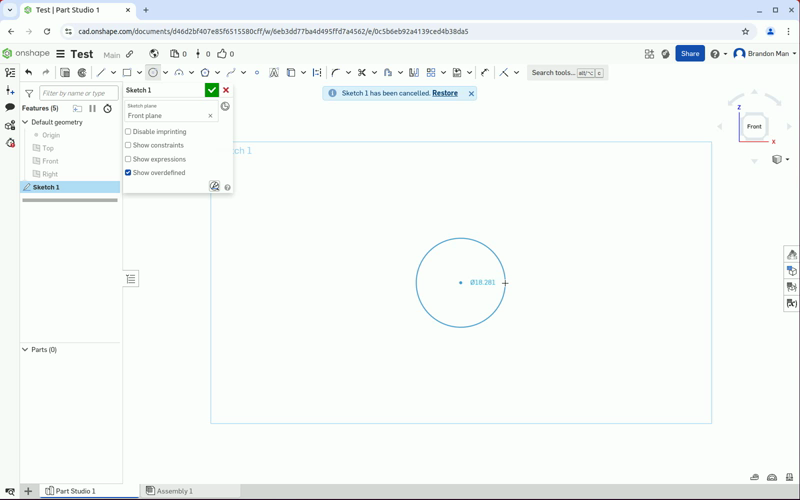
click(505, 282)
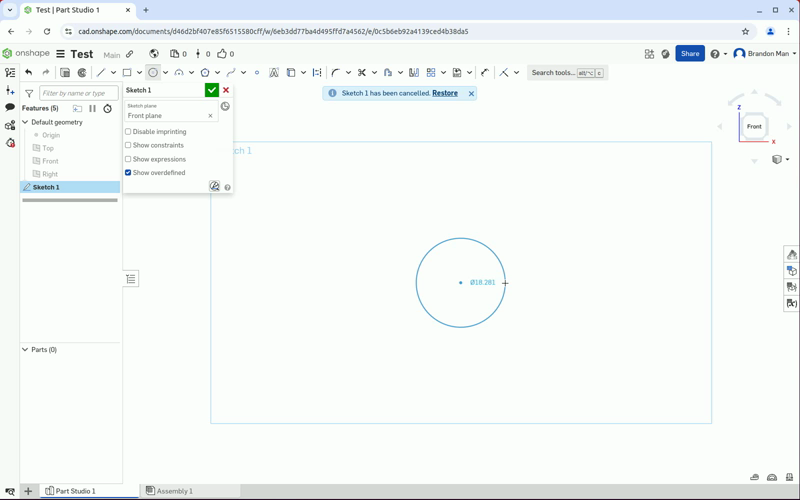
key(esc)
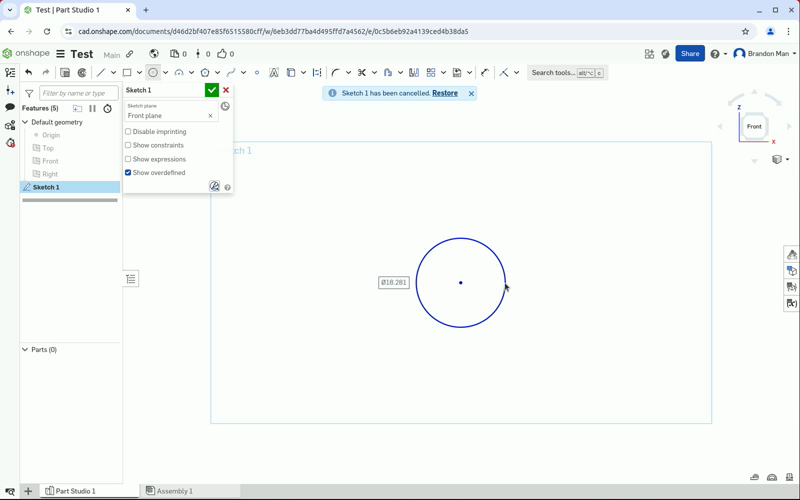
key(c)
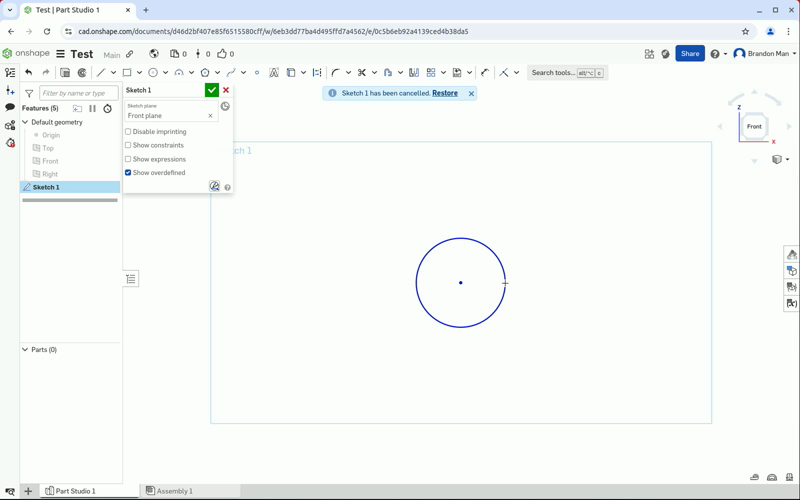
key_down(shift)
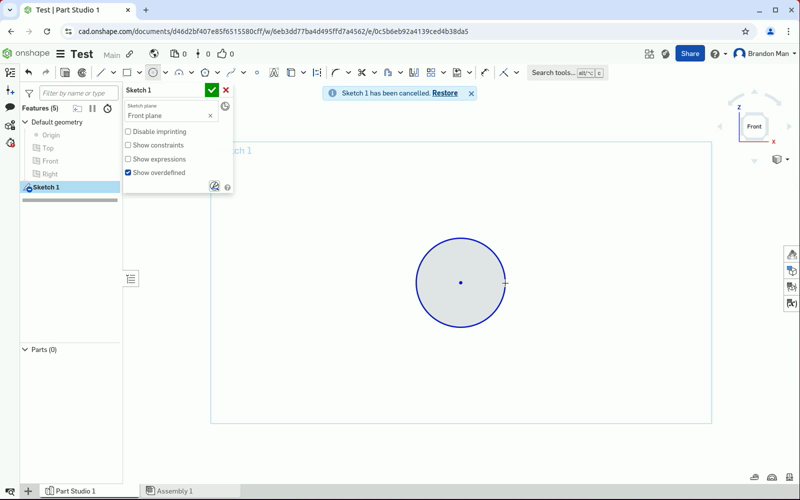
mouse_move(460, 282)
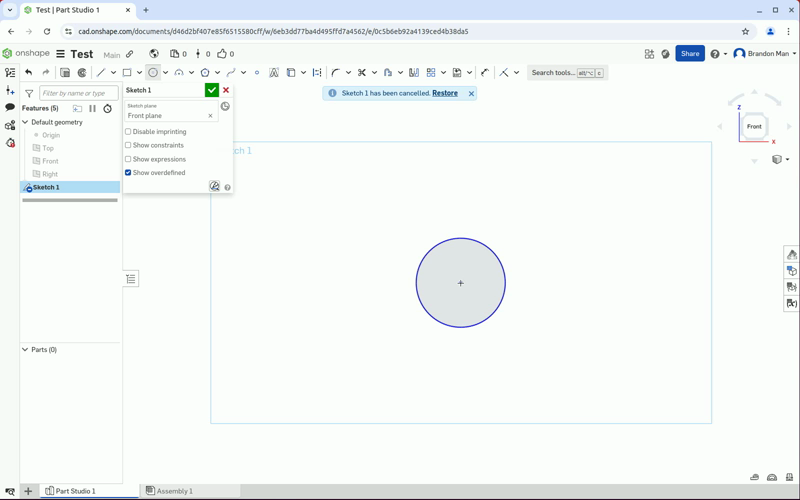
click(460, 282)
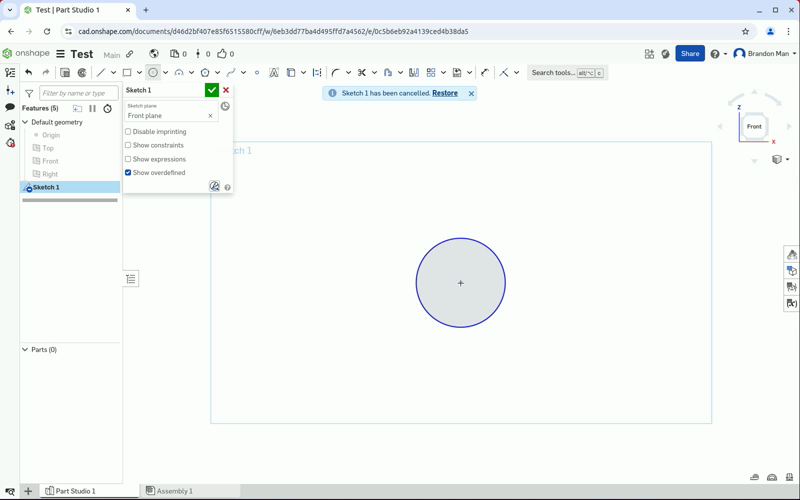
key_up(shift)
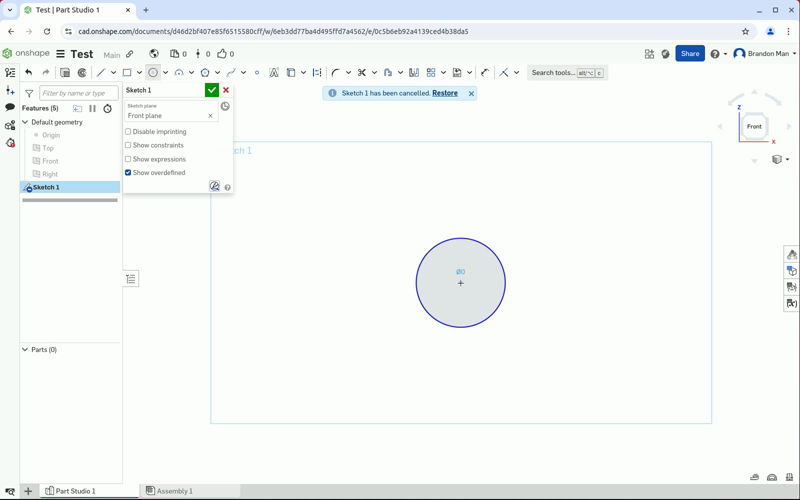
mouse_move(478, 282)
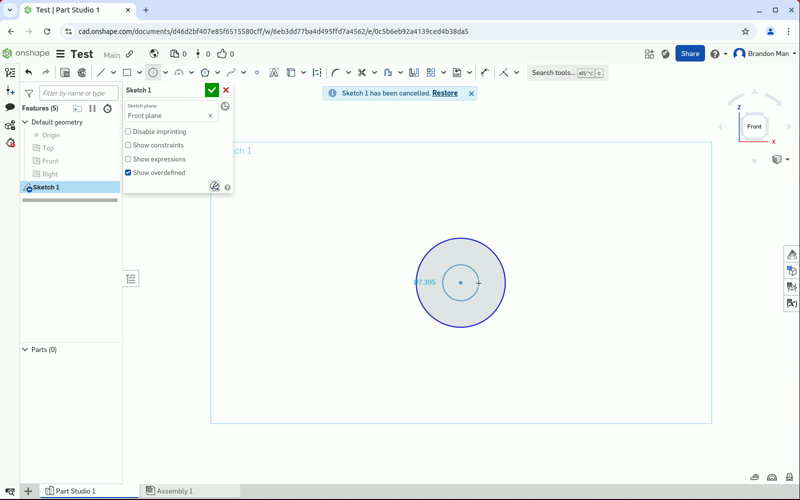
click(478, 282)
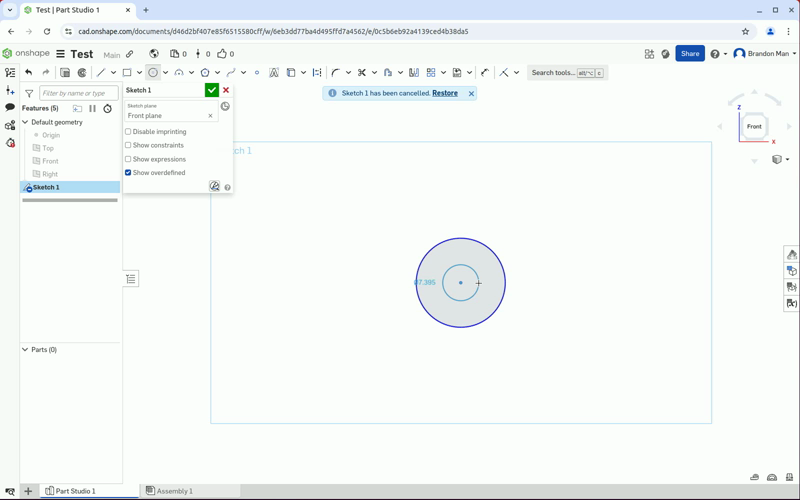
key(esc)
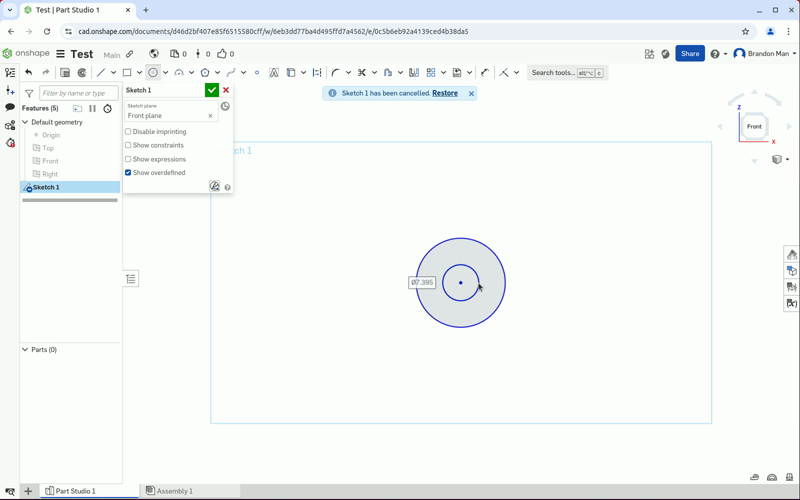
mouse_move(433, 278)
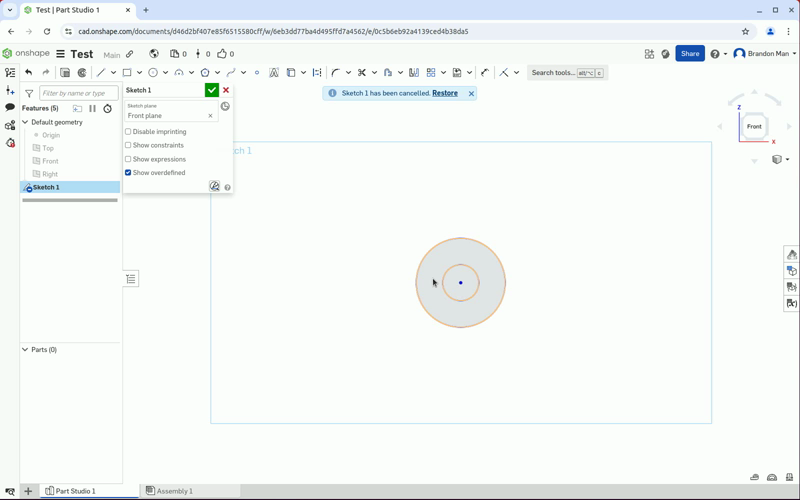
click(433, 278)
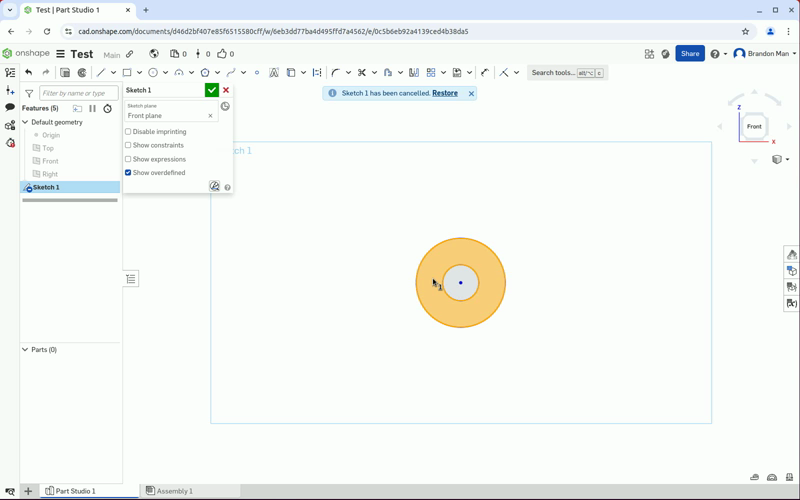
mouse_move(73, 352)
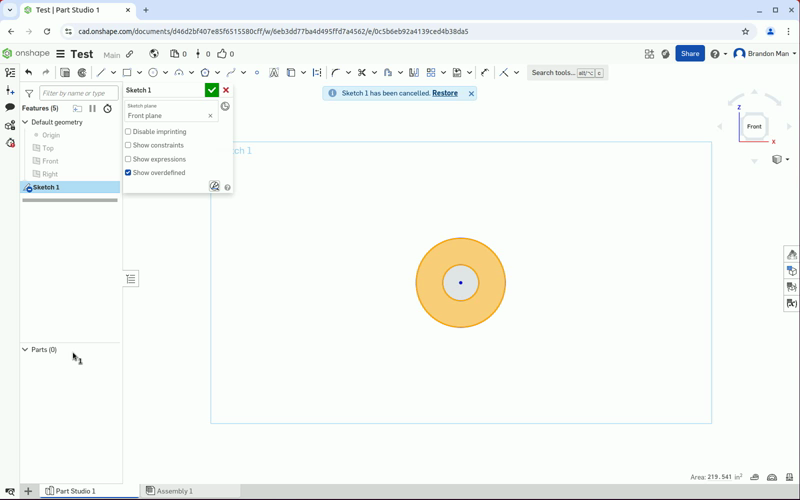
key(shift+y)
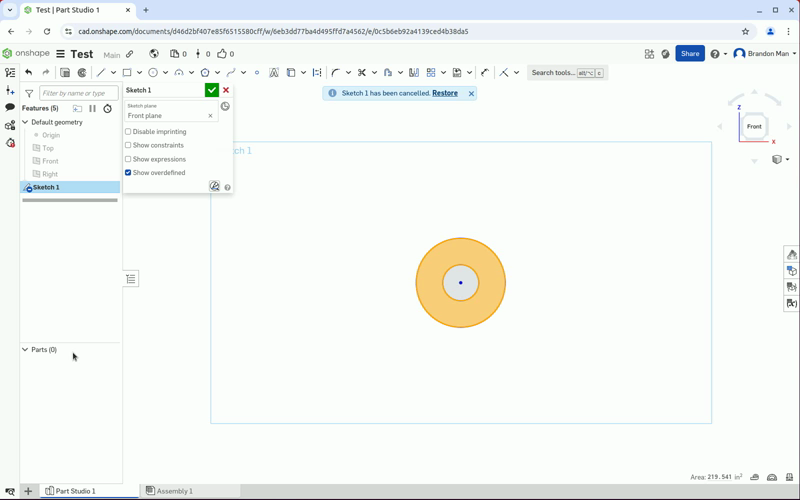
key(shift+e)
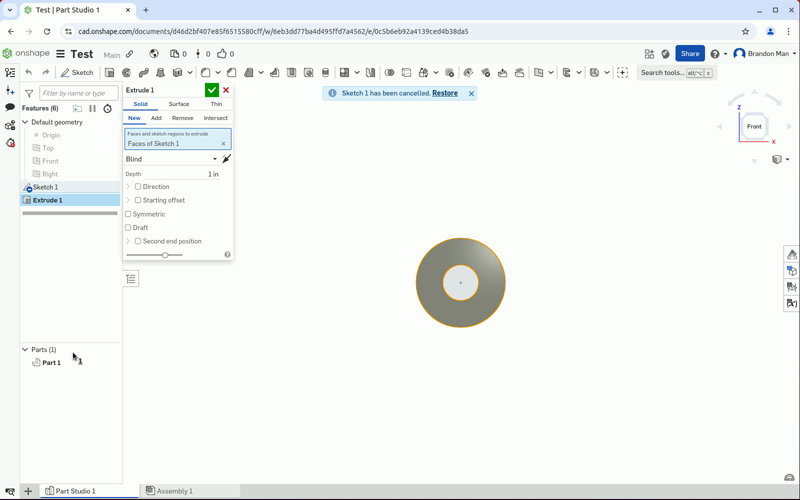
mouse_move(143, 106)
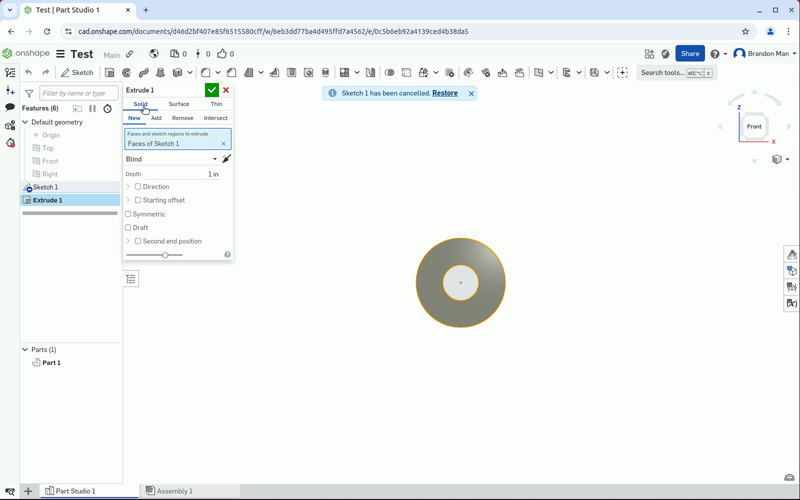
click(143, 106)
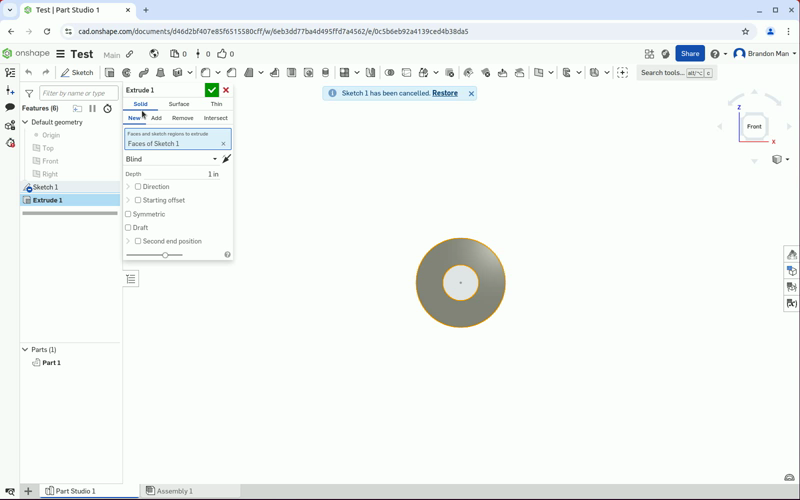
mouse_move(137, 120)
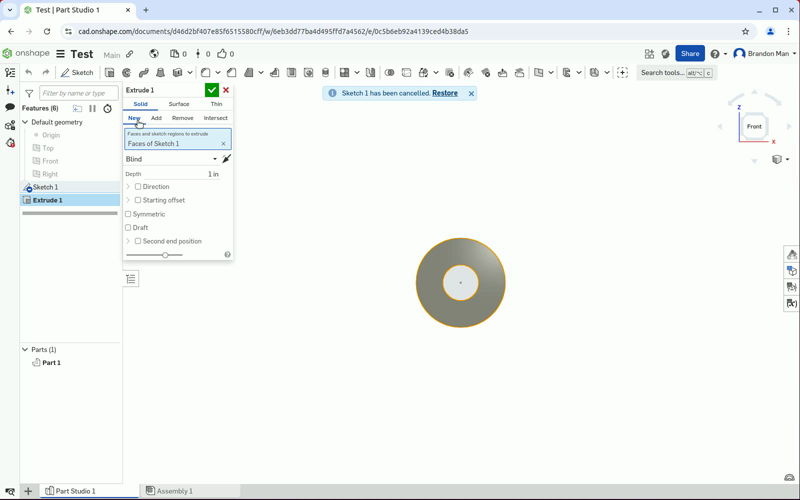
click(137, 120)
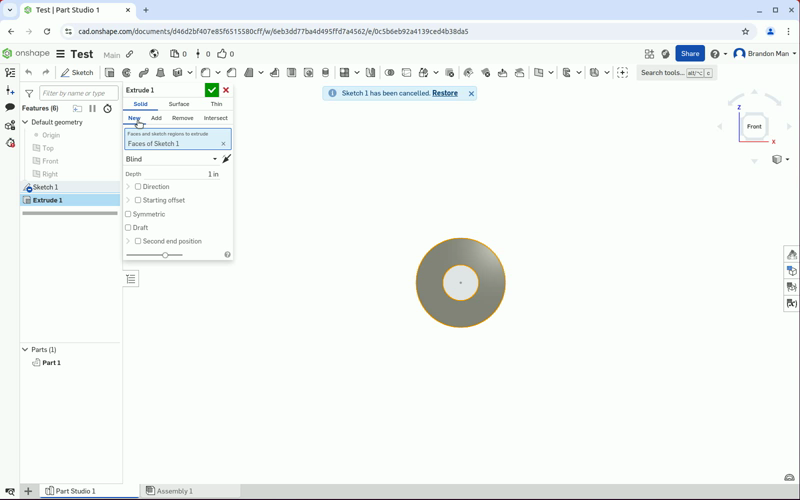
key(tab, 4)
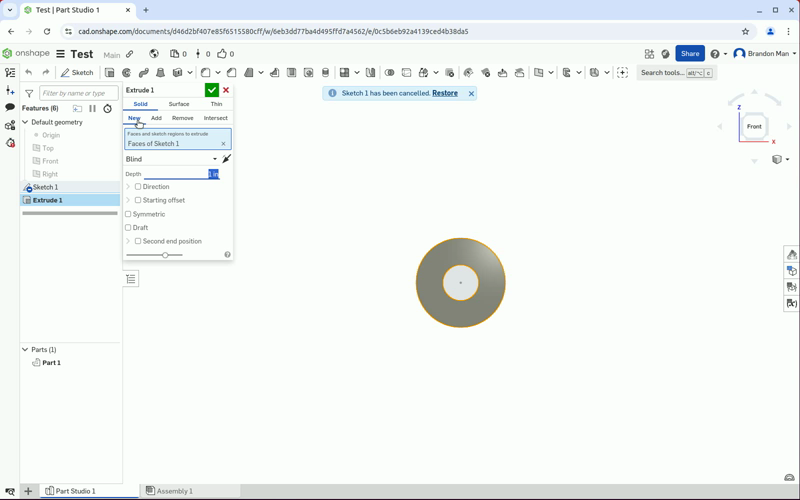
text(3.611)
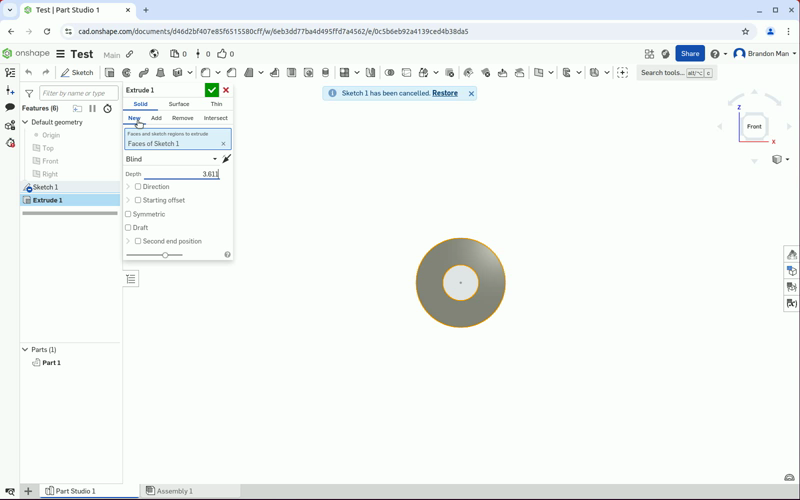
key(enter)
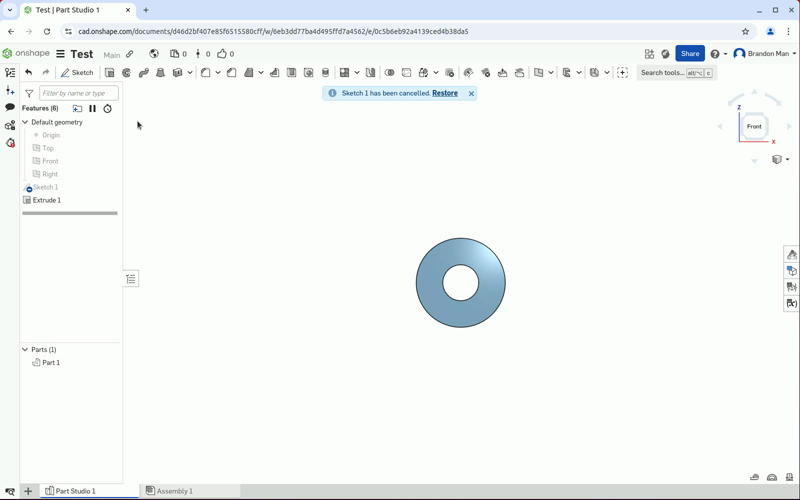
key(shift+h)
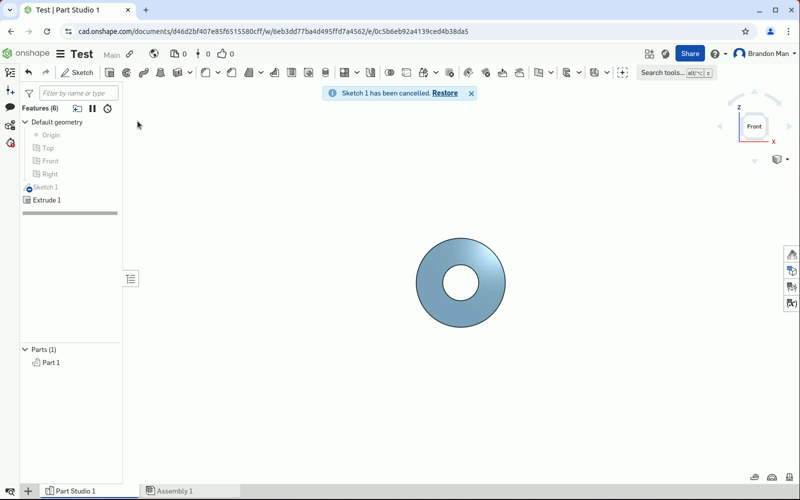
key(shift+h)
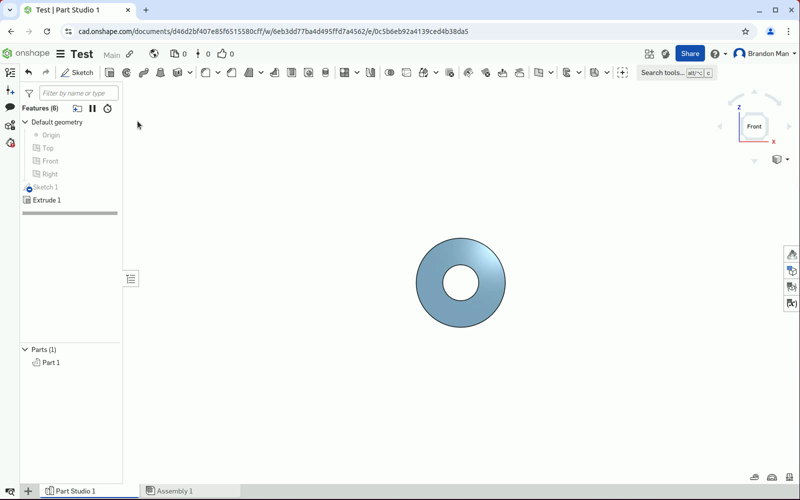
mouse_move(73, 189)
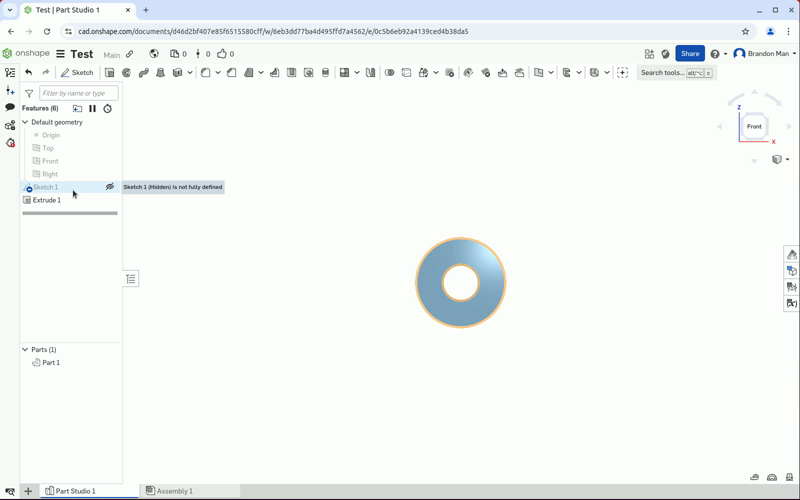
click(73, 189)
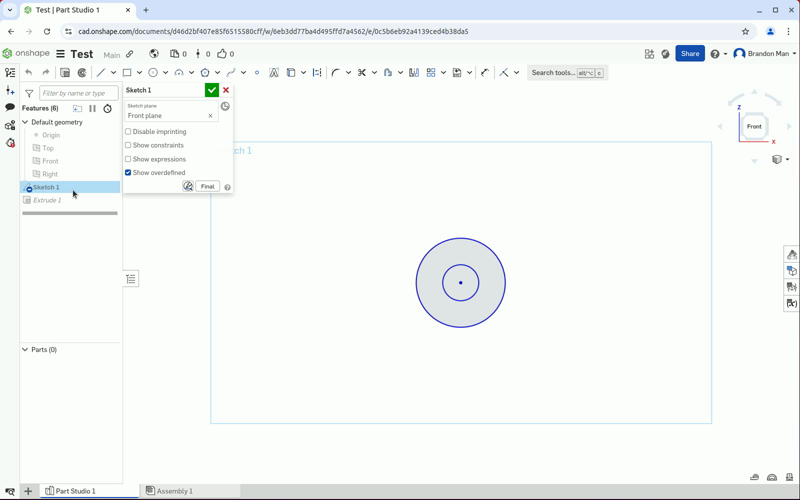
mouse_move(229, 92)
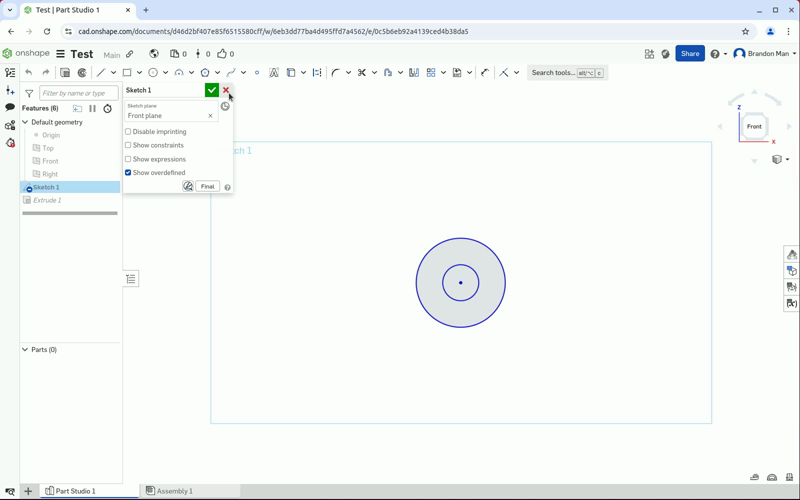
click(229, 92)
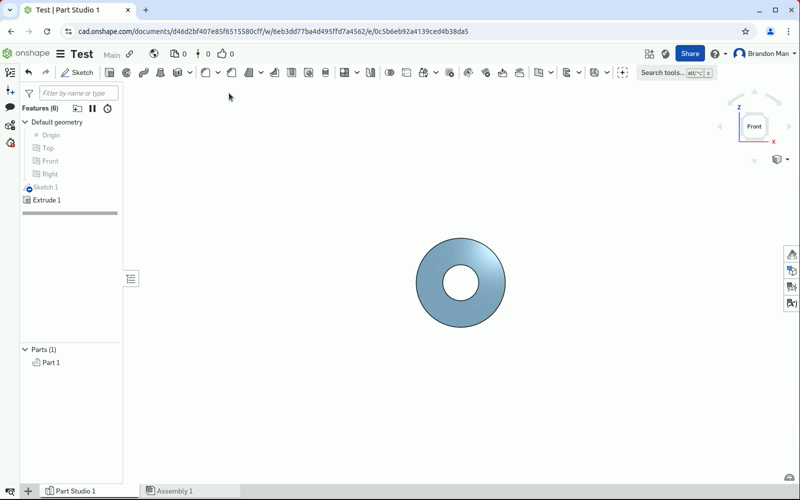
mouse_move(541, 75)
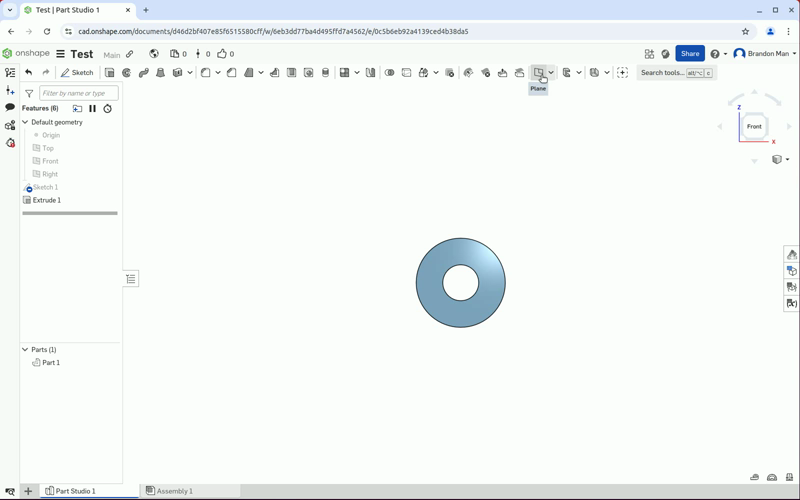
click(541, 75)
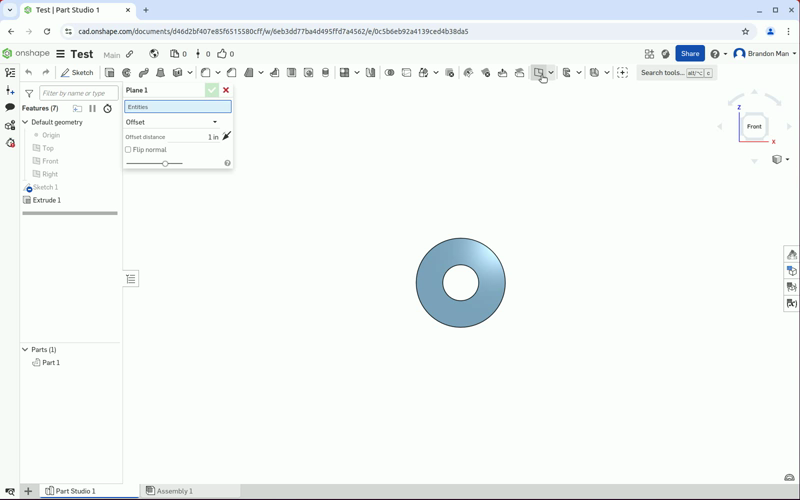
mouse_move(73, 163)
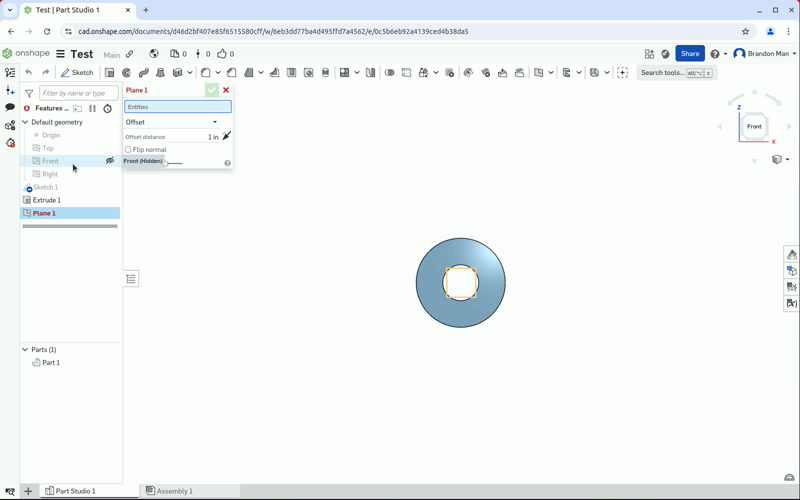
click(73, 163)
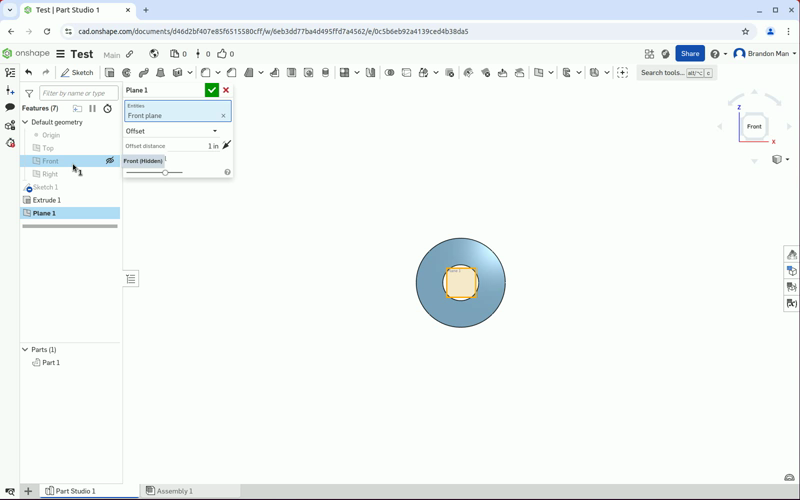
key(tab, 2)
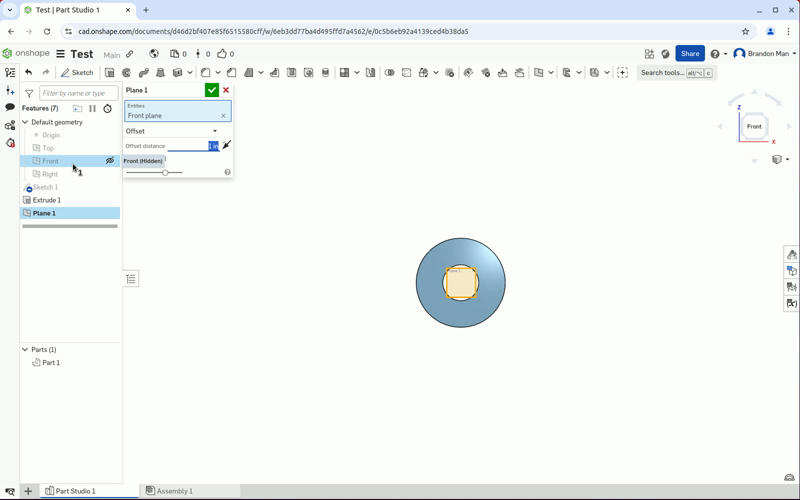
text(3.605)
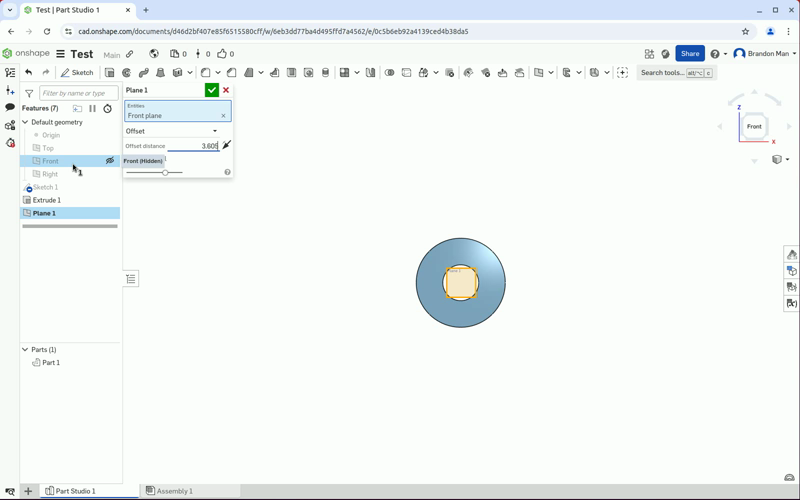
key(enter, 2)
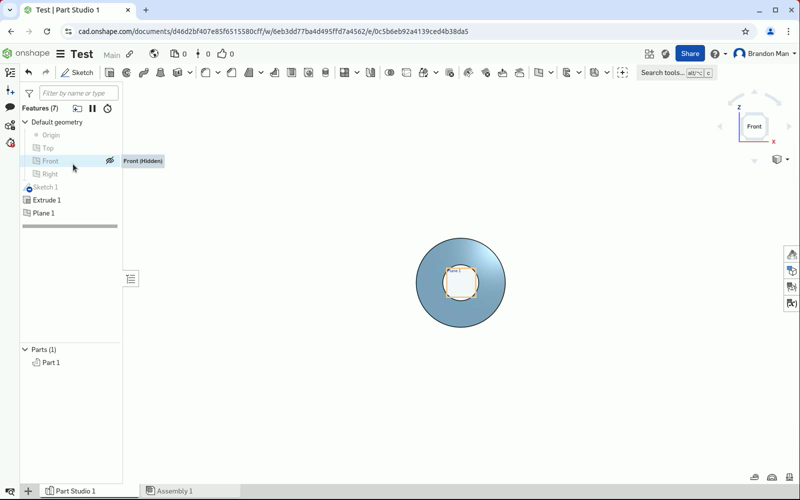
key(shift+s)
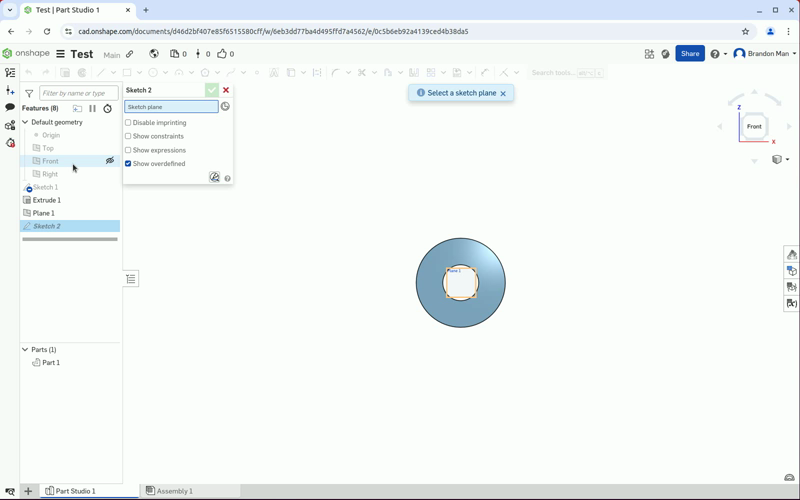
mouse_move(73, 215)
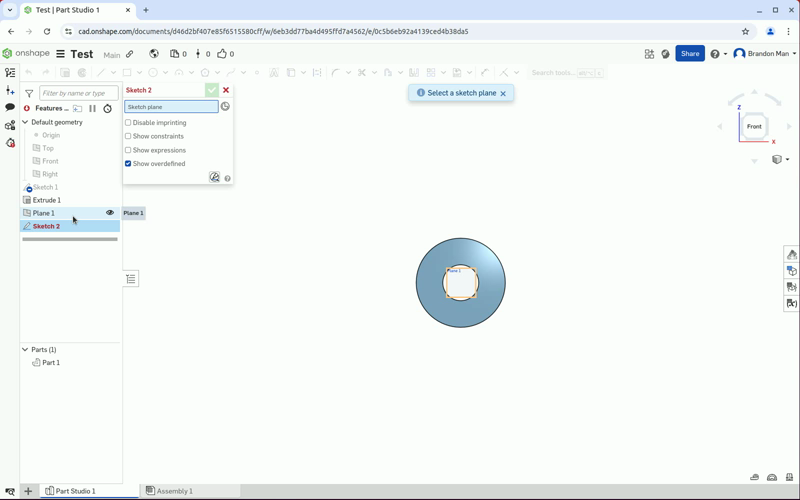
click(73, 215)
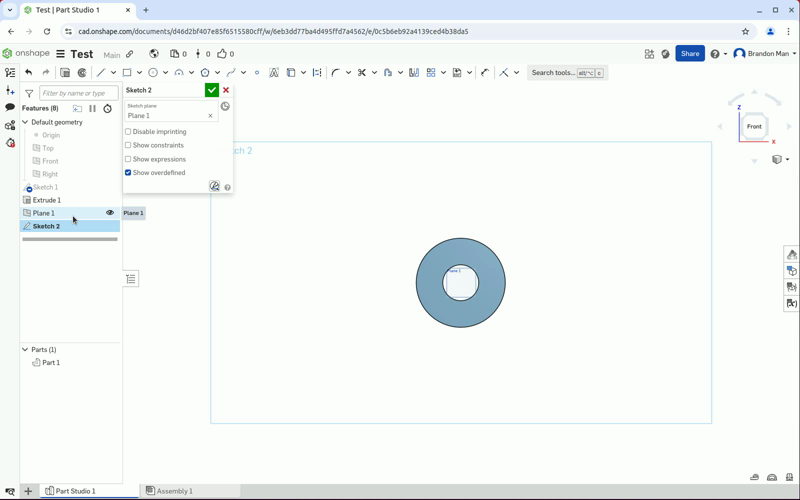
mouse_move(73, 352)
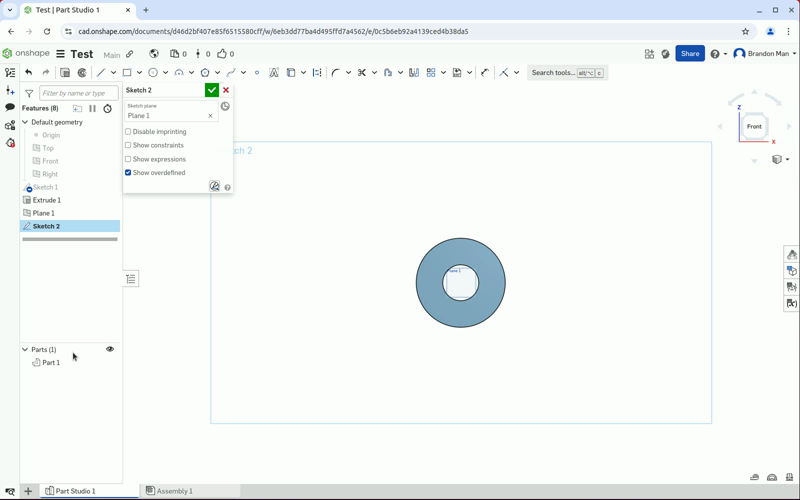
key(y)
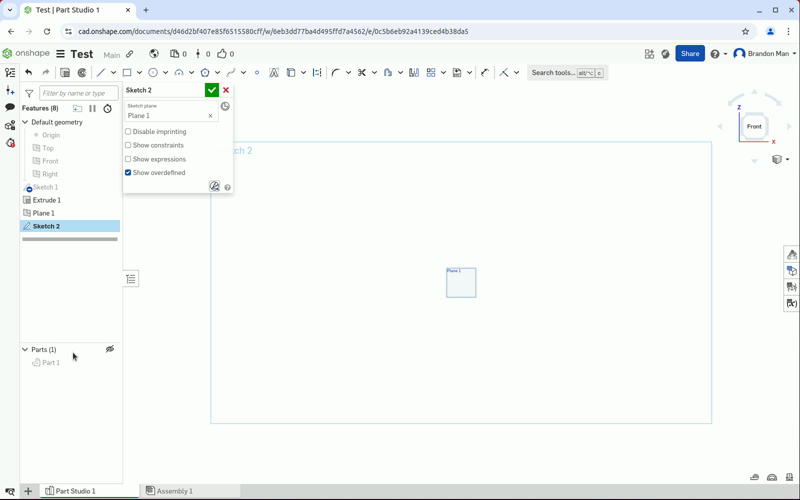
key(c)
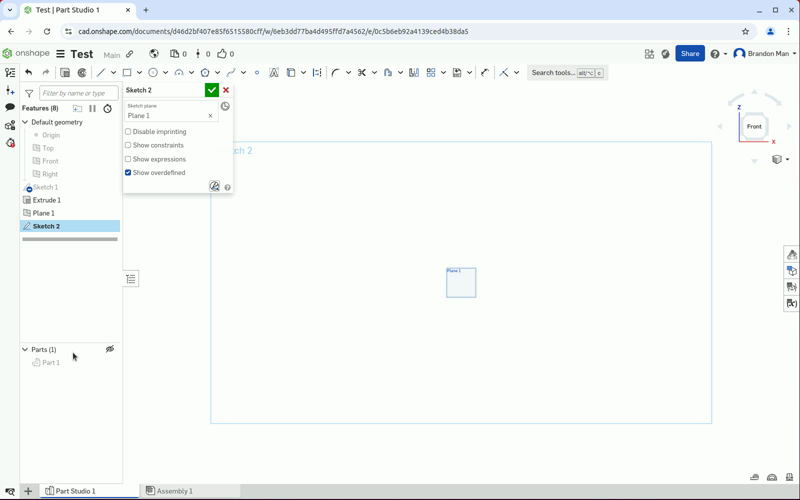
key_down(shift)
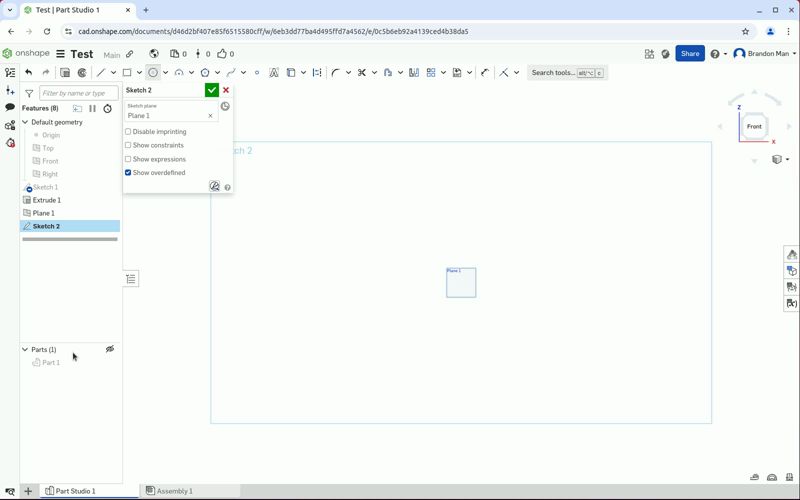
mouse_move(460, 282)
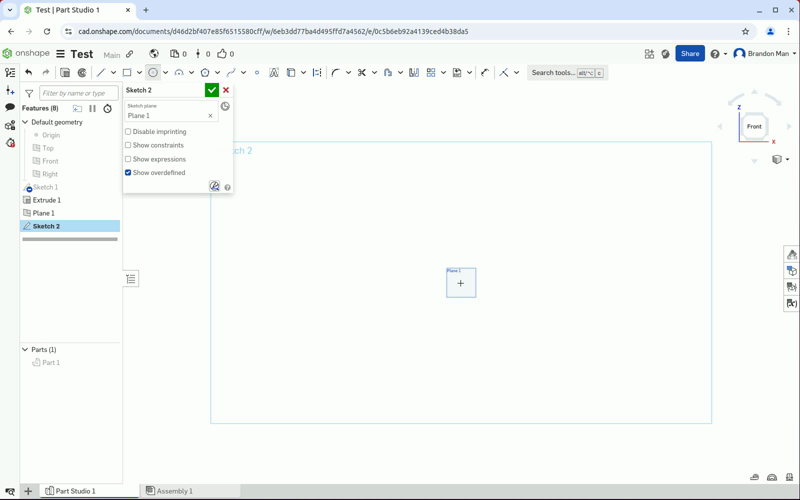
click(460, 282)
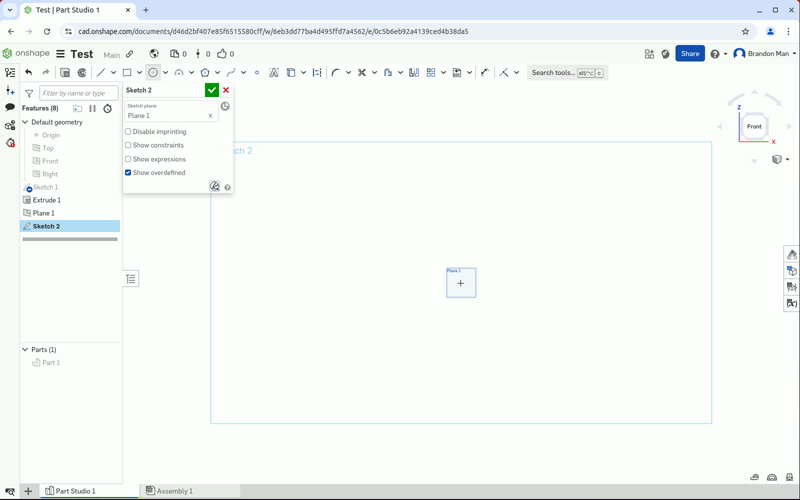
key_up(shift)
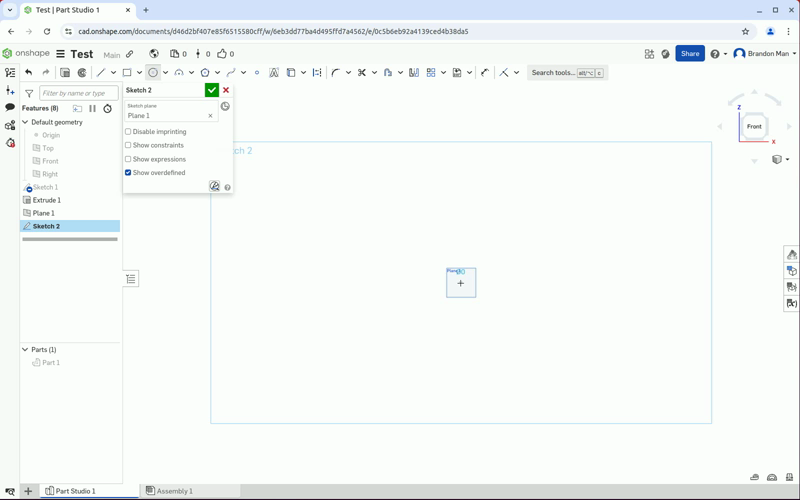
mouse_move(492, 282)
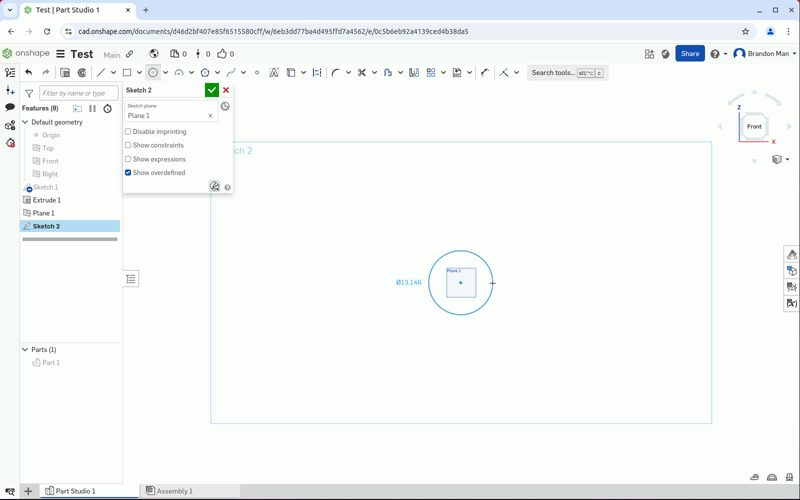
click(492, 282)
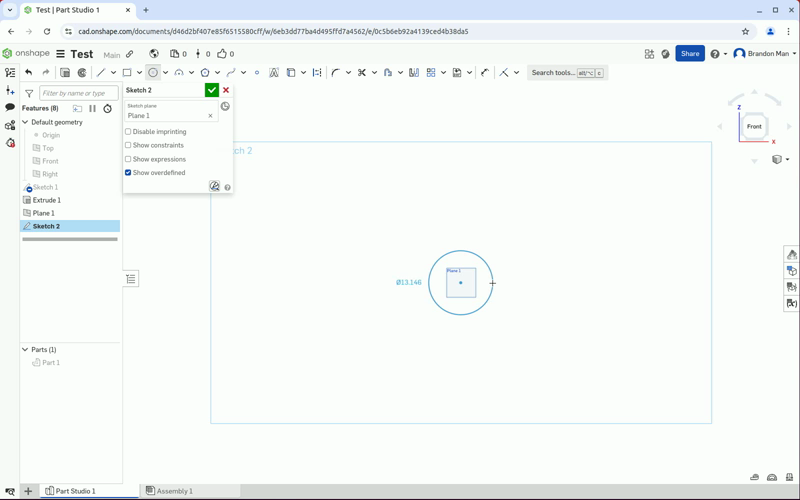
key(esc)
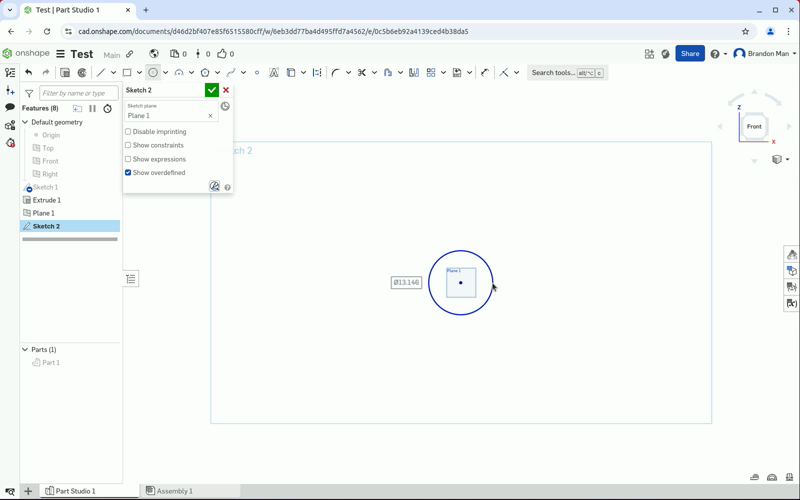
key(c)
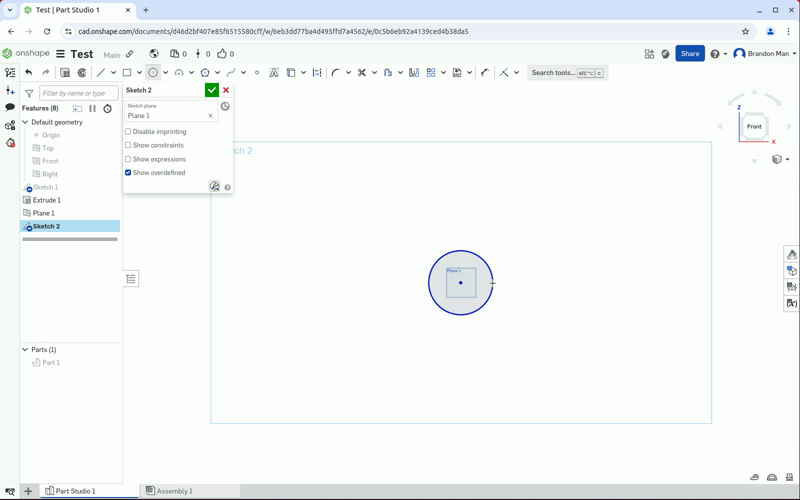
key_down(shift)
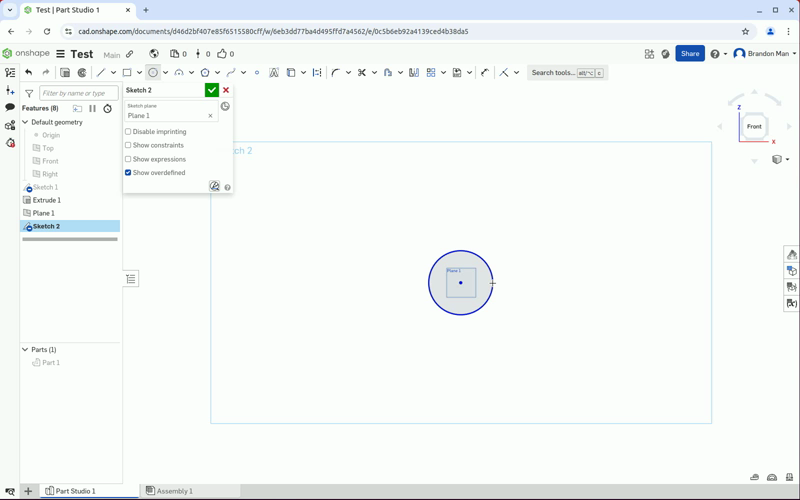
mouse_move(460, 282)
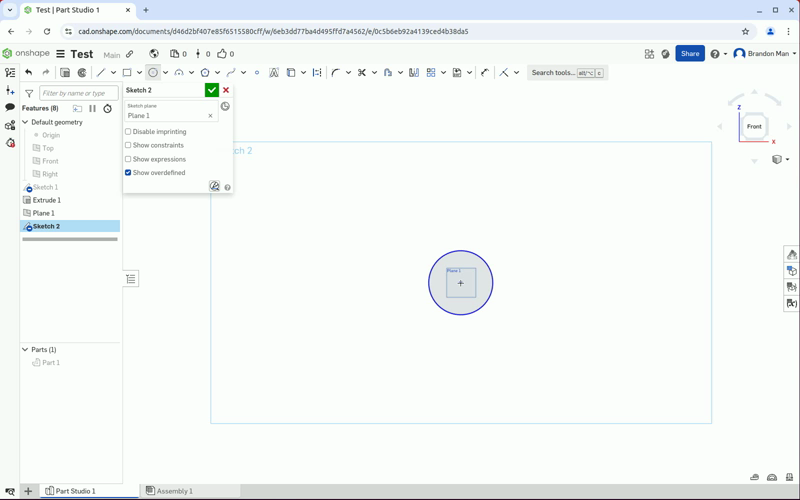
click(460, 282)
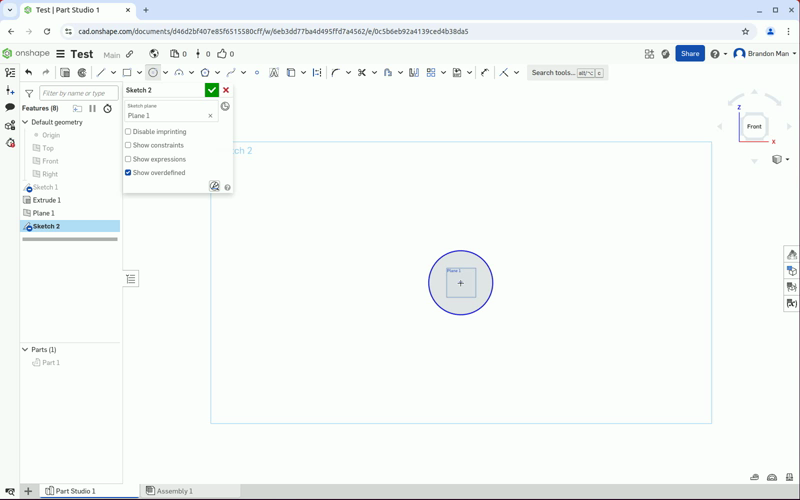
key_up(shift)
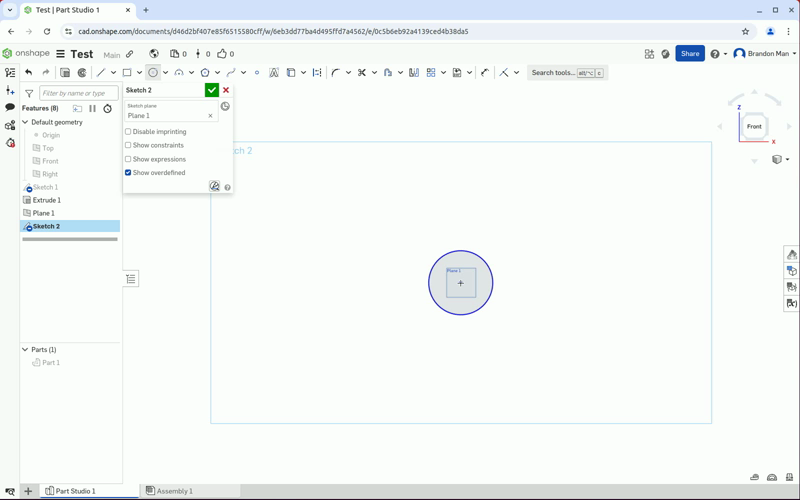
mouse_move(478, 282)
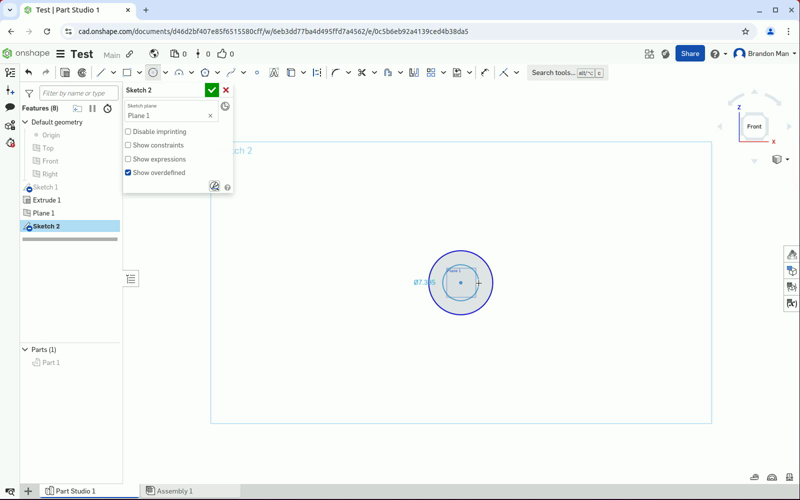
click(478, 282)
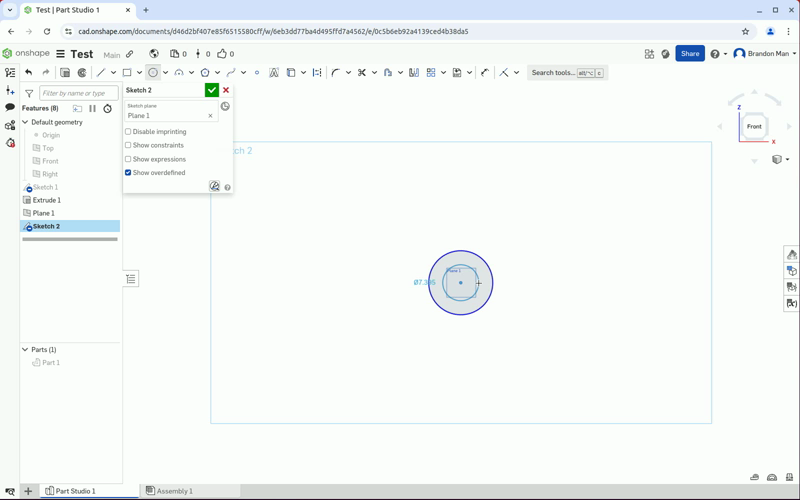
key(esc)
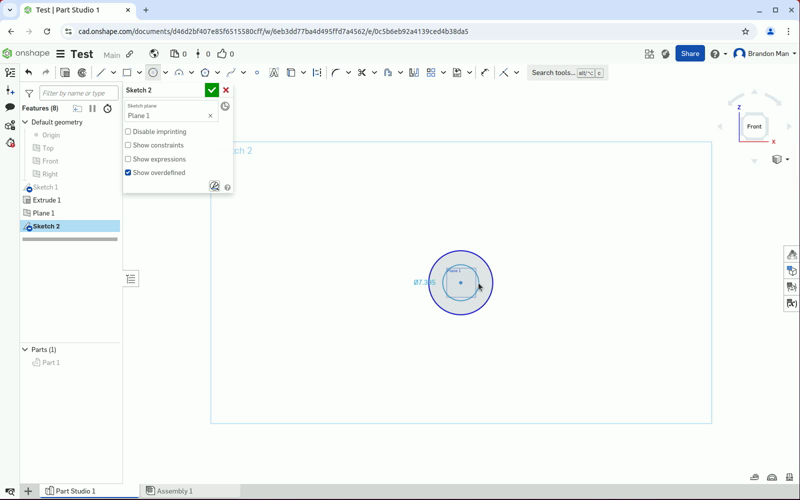
mouse_move(488, 291)
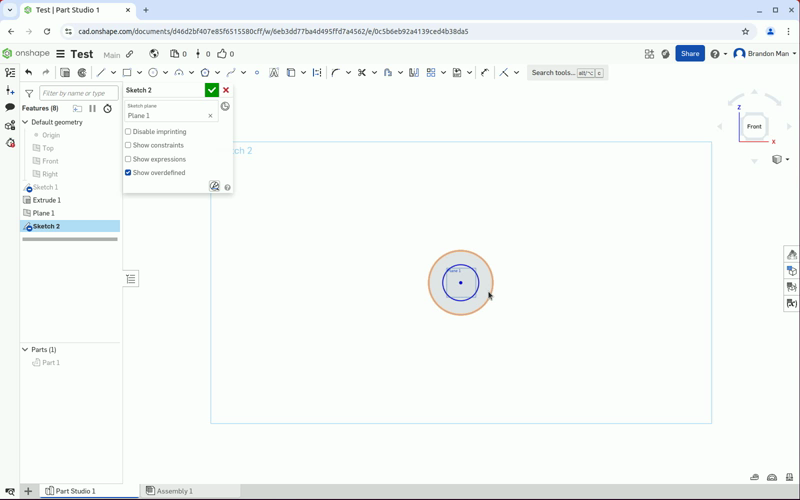
click(488, 291)
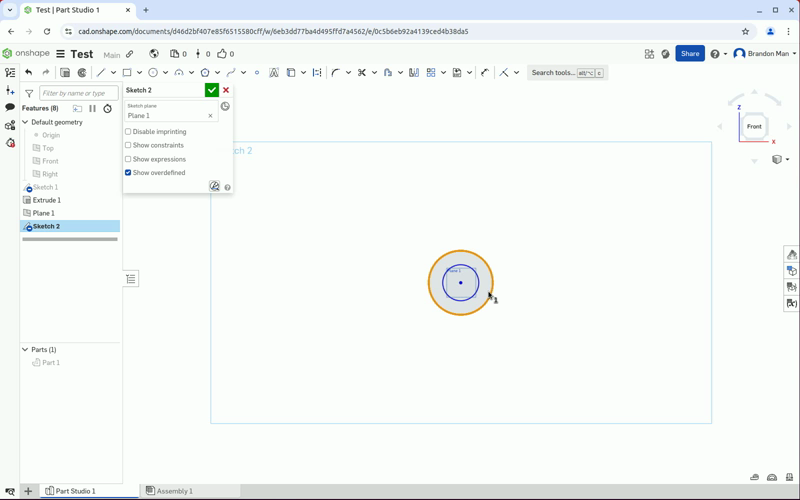
mouse_move(73, 352)
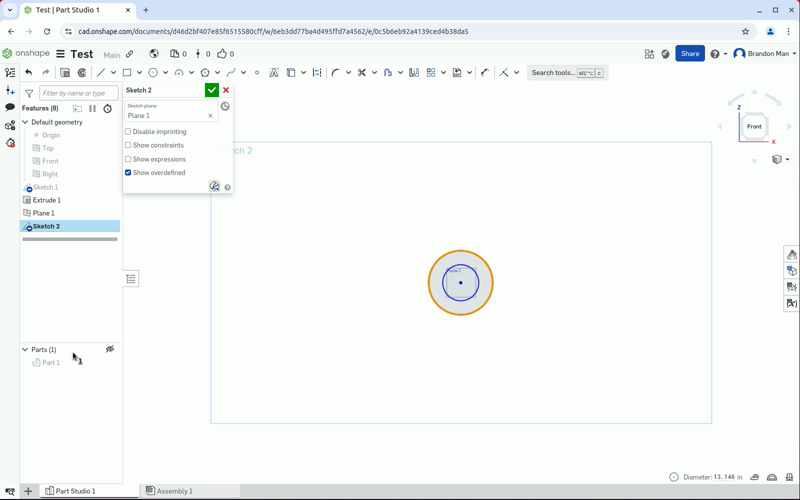
key(shift+y)
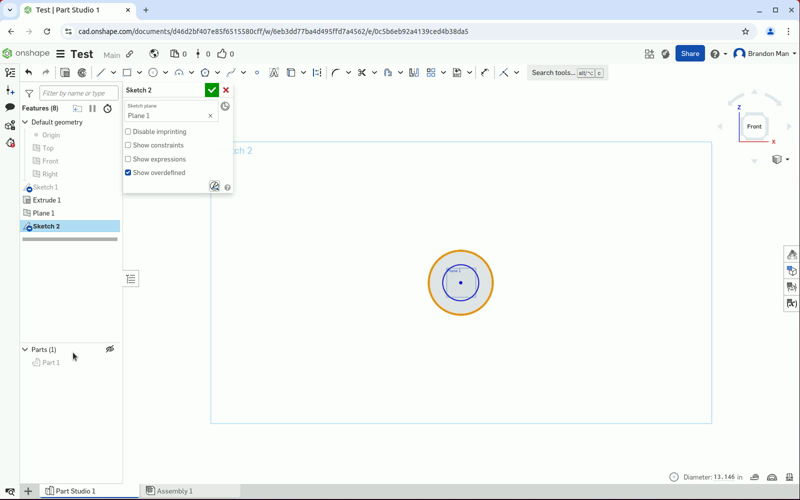
key(shift+e)
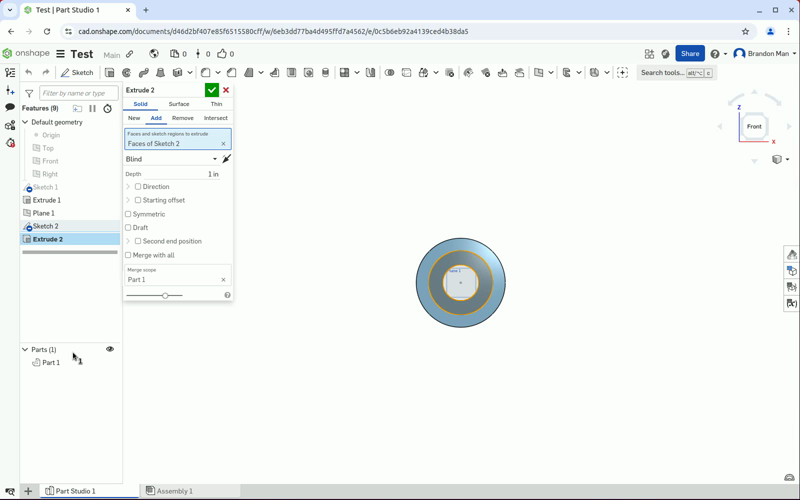
mouse_move(143, 106)
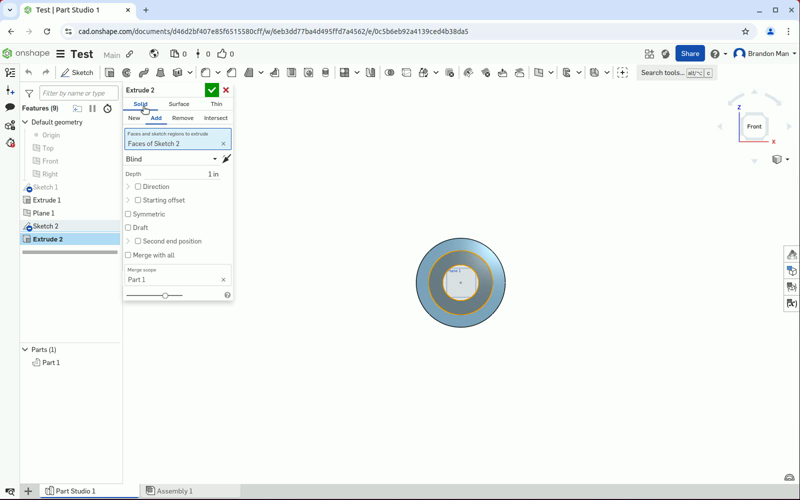
click(143, 106)
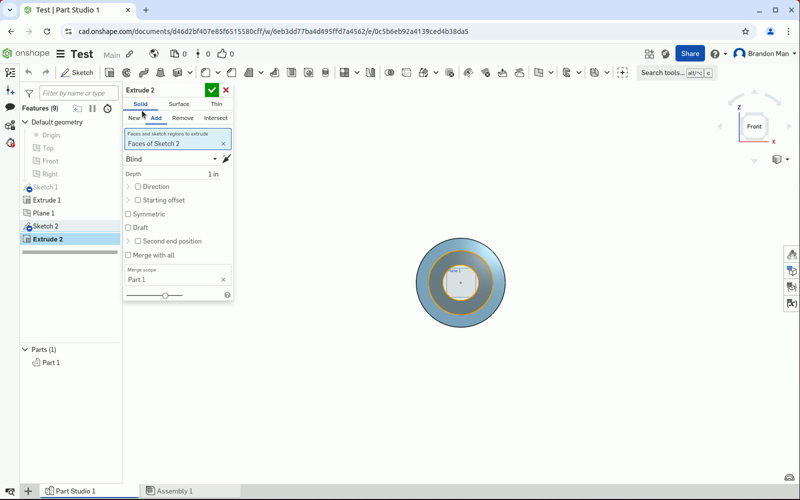
mouse_move(137, 120)
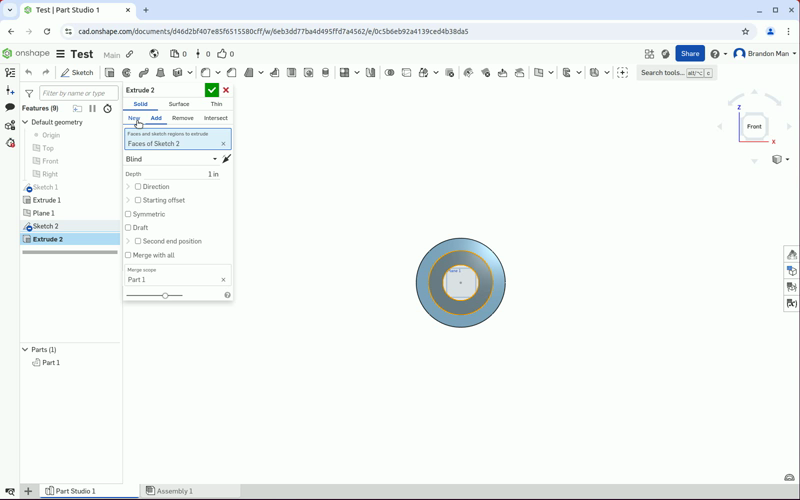
click(137, 120)
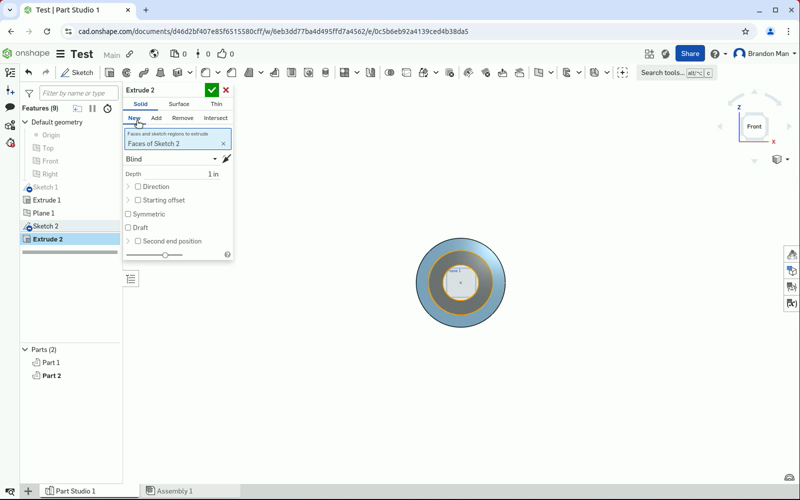
key(tab, 4)
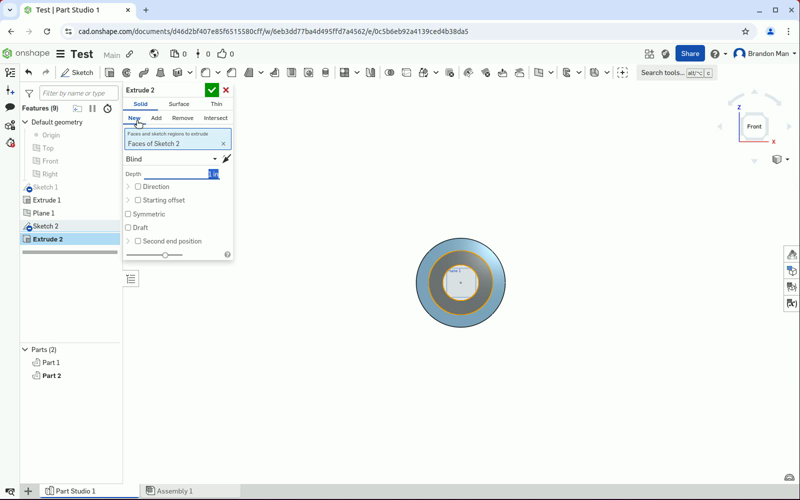
text(1.204)
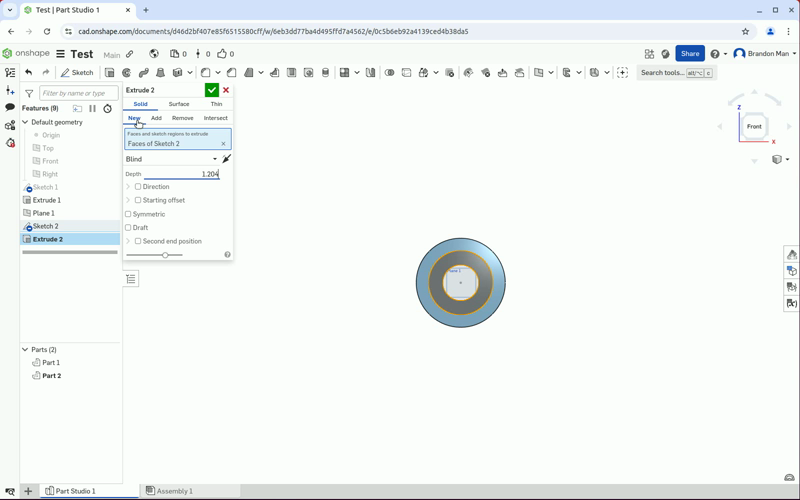
key(enter)
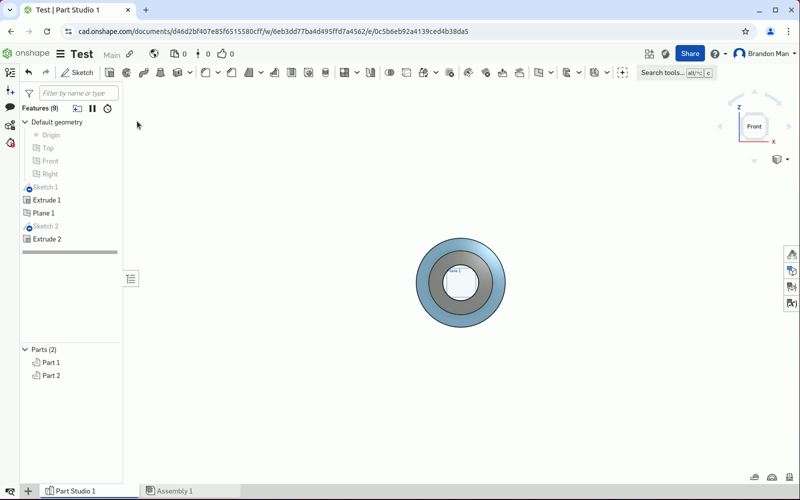
key(shift+h)
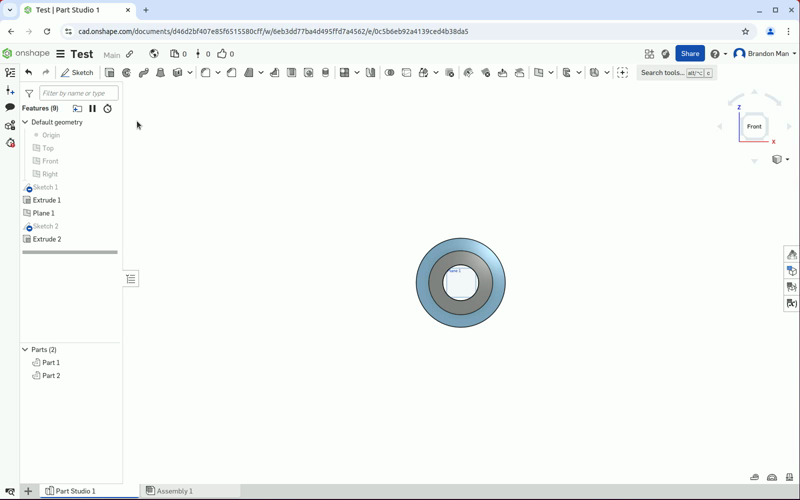
key(shift+h)
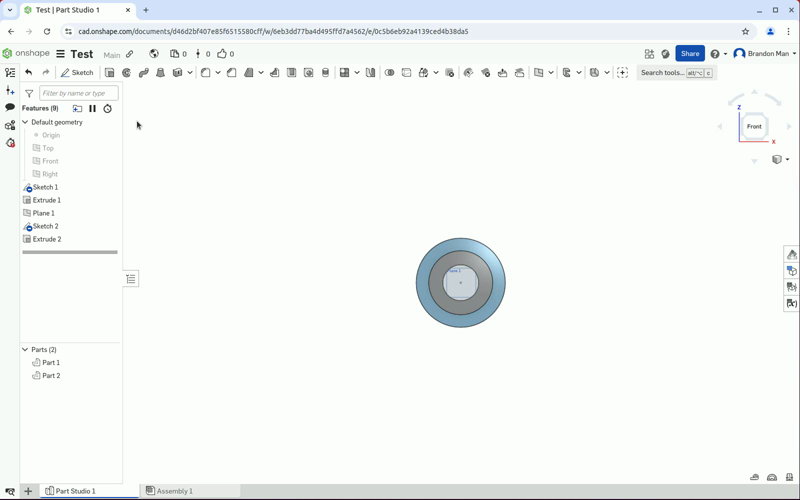
key(shift+7)
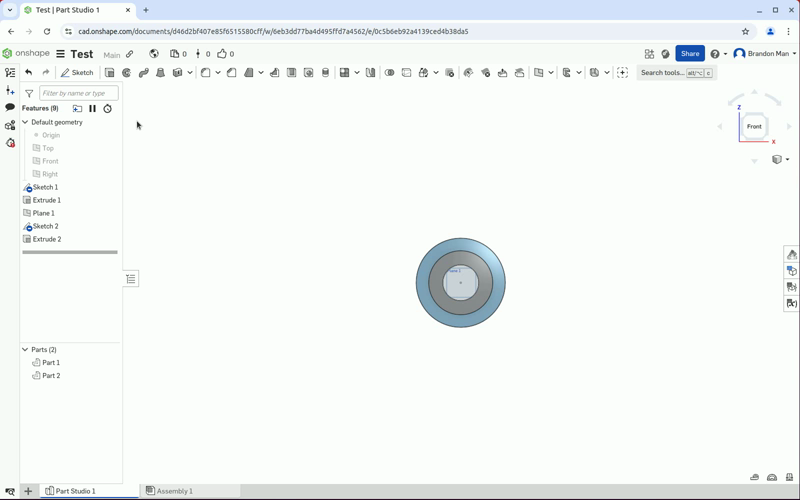
key(left, 2)
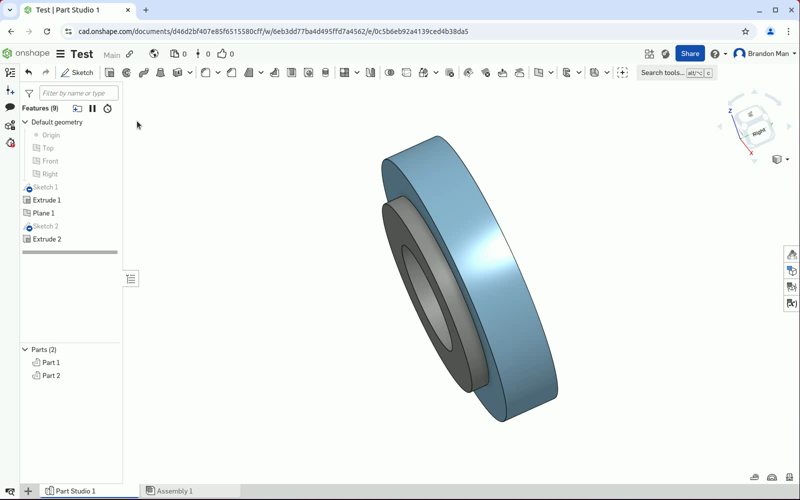
key(down, 2)
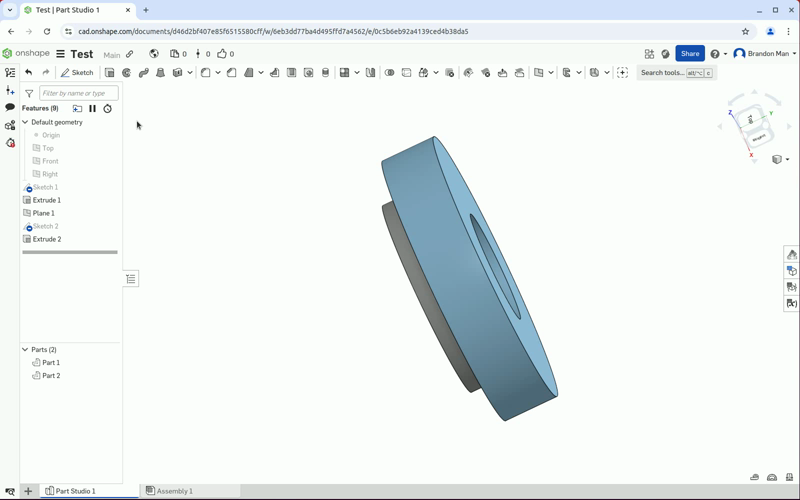
key(up, 2)
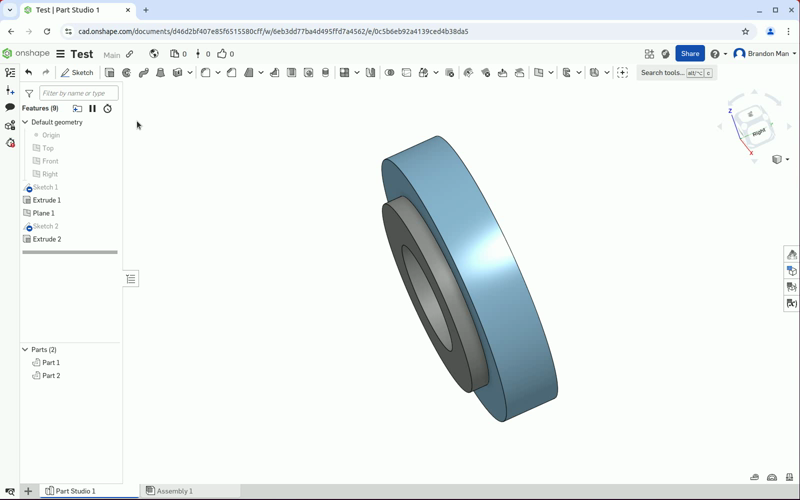
key(right, 2)
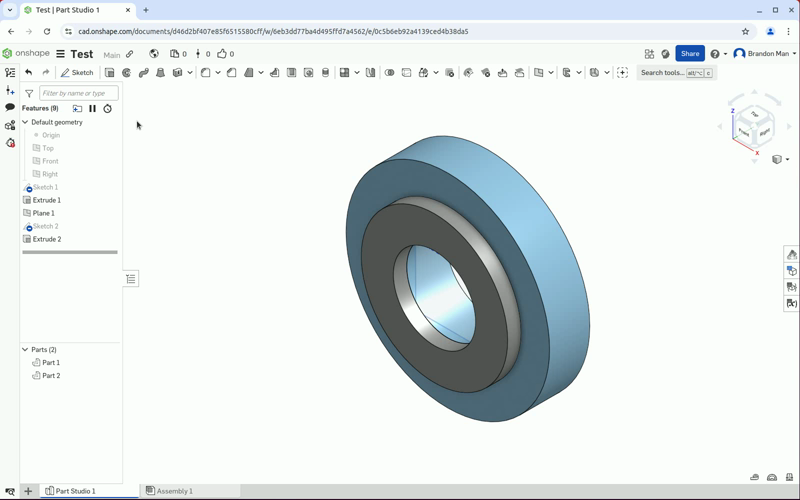
mouse_move(73, 189)
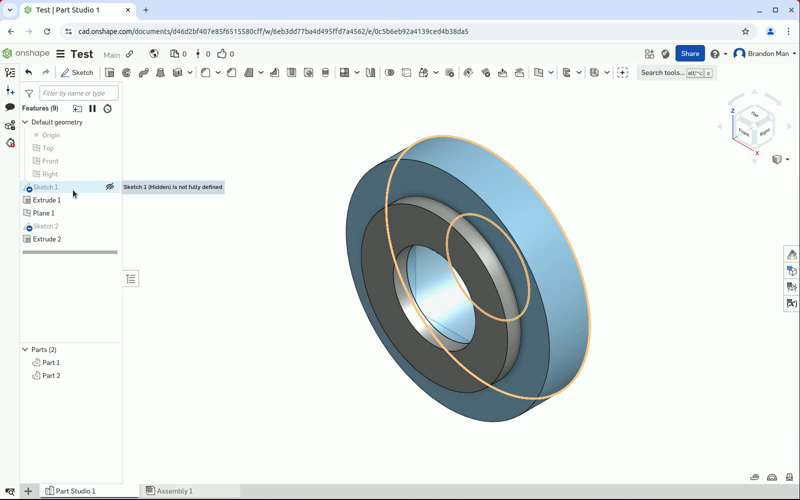
click(73, 189)